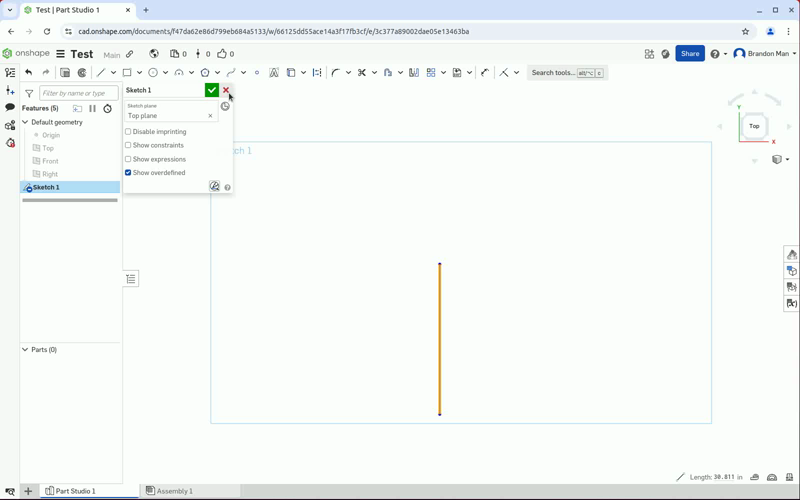
key(shift+h)
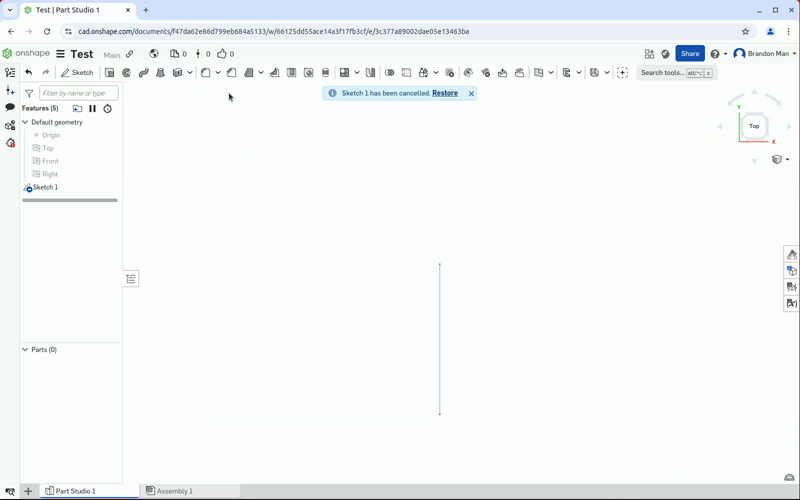
key(shift+s)
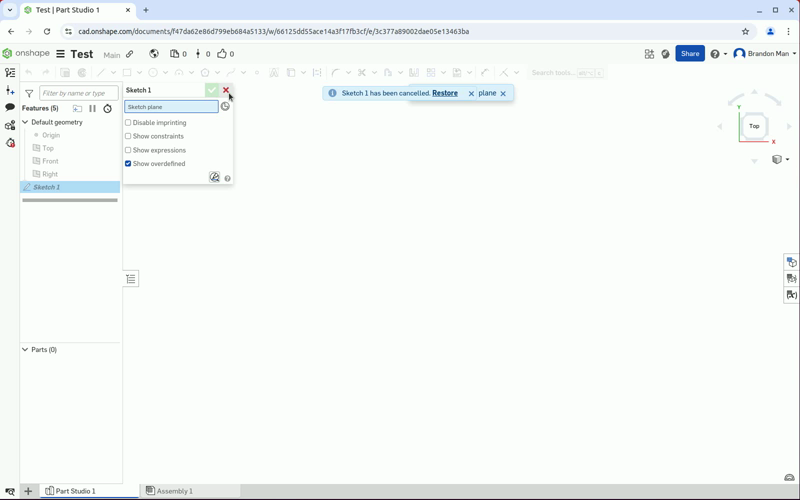
mouse_move(73, 150)
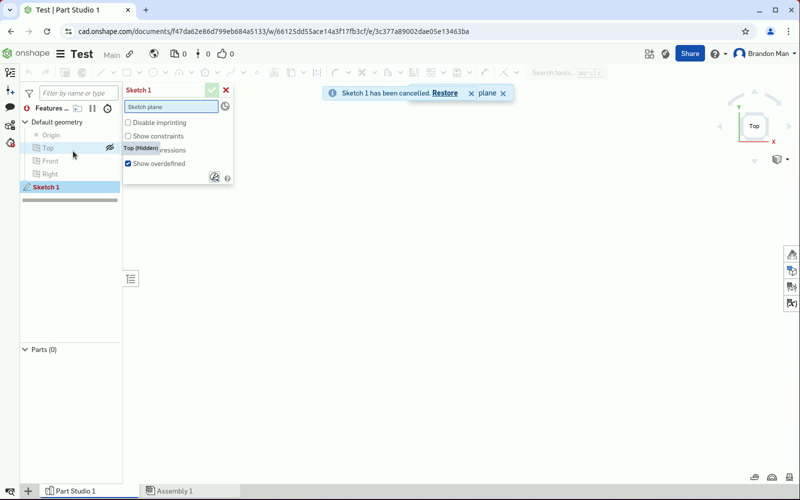
click(73, 150)
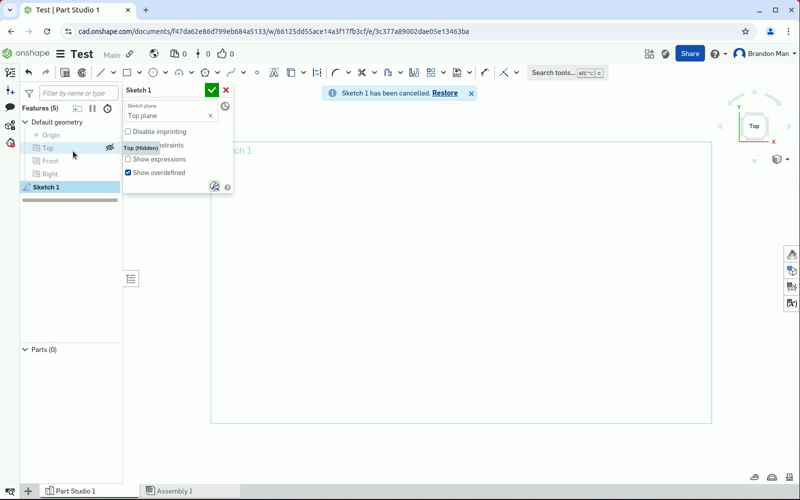
mouse_move(73, 352)
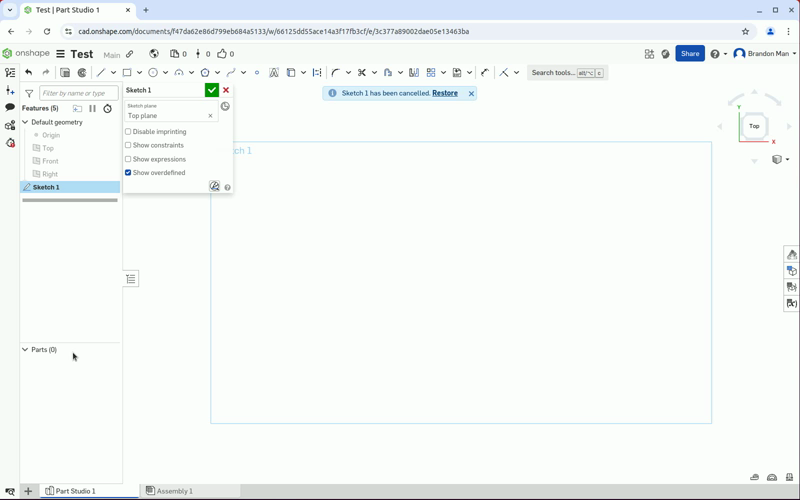
key(y)
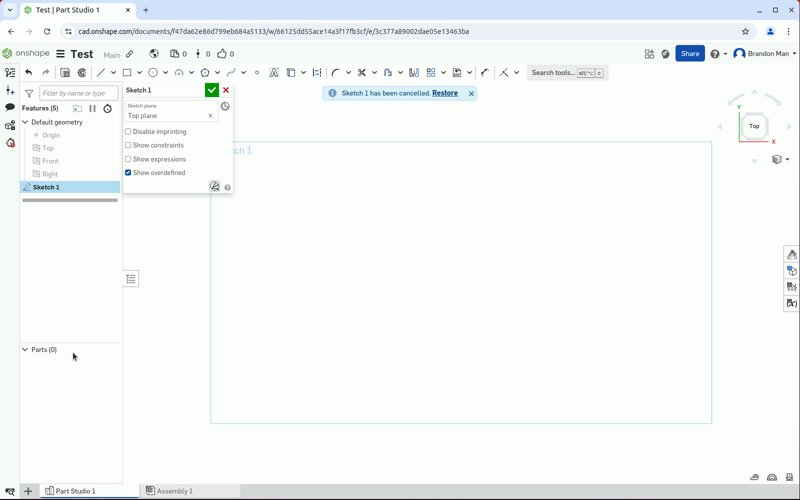
key(l)
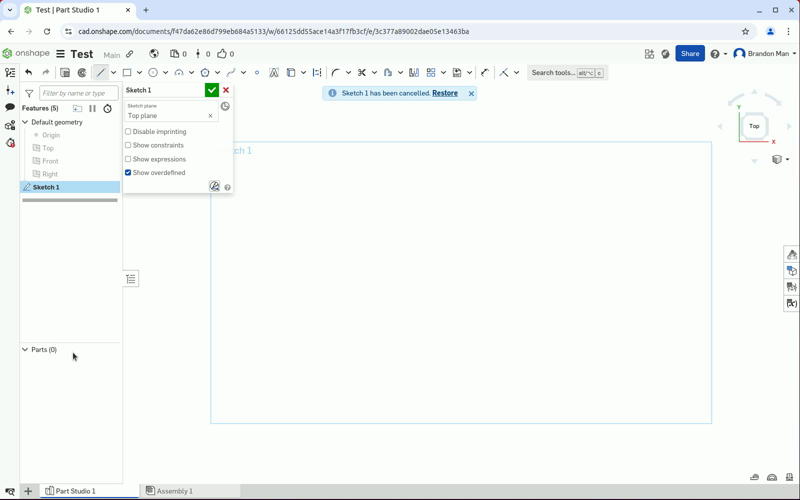
key_down(shift)
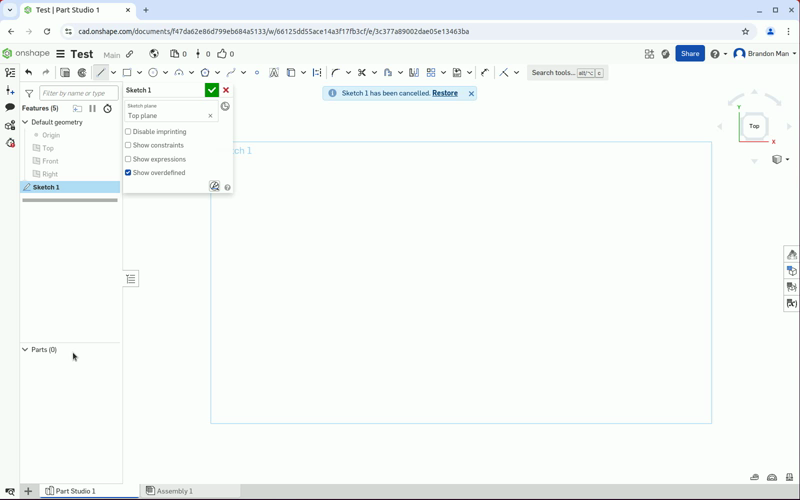
mouse_move(460, 282)
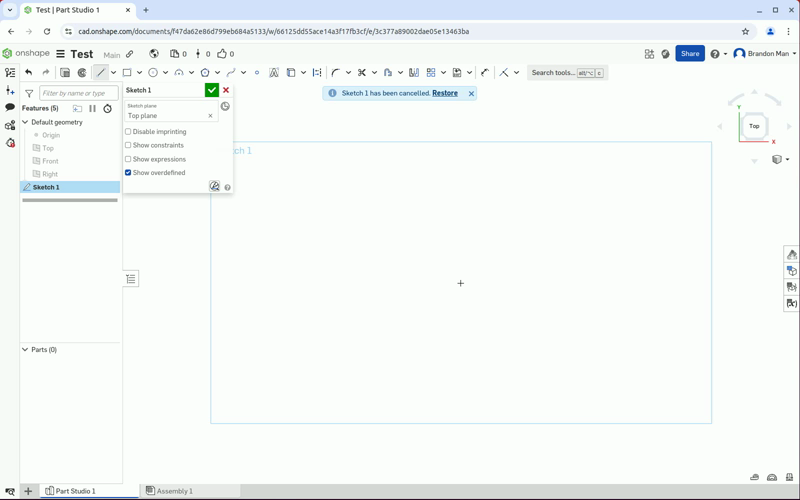
click(460, 282)
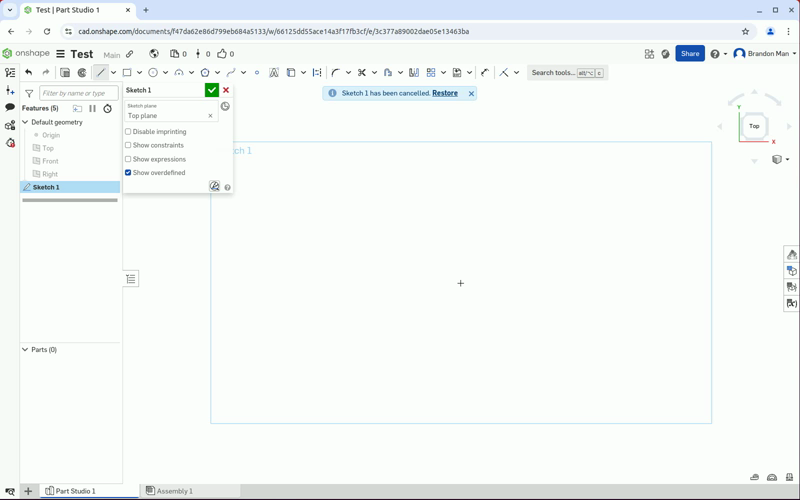
key_up(shift)
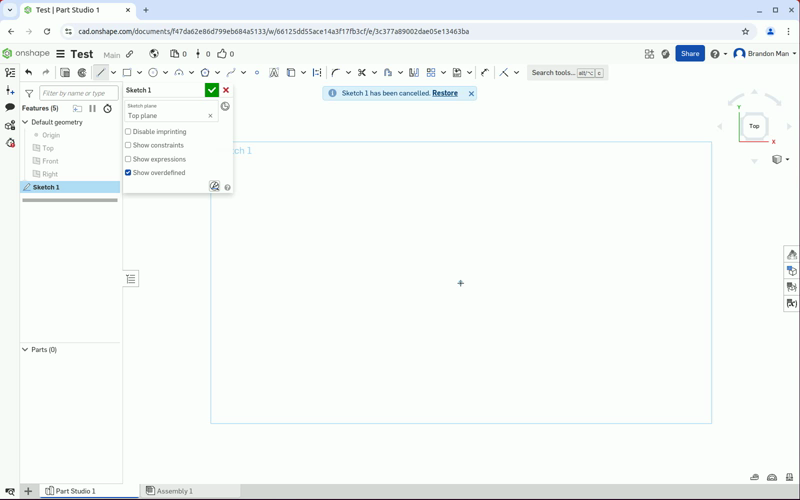
key_down(shift)
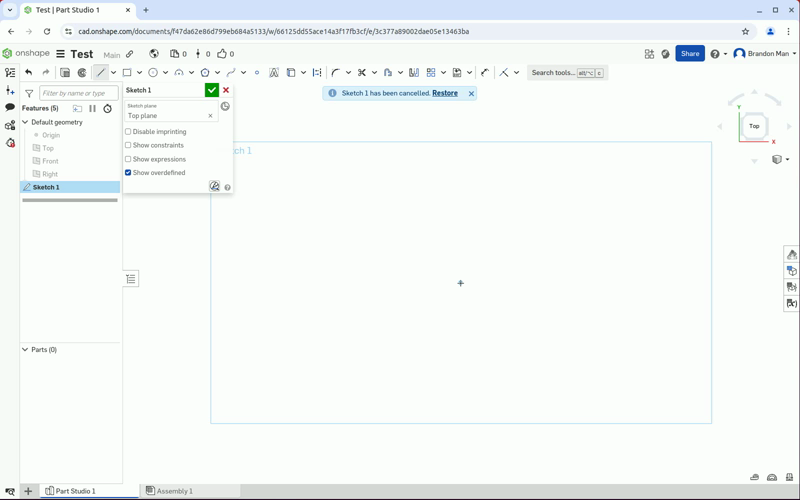
mouse_move(573, 282)
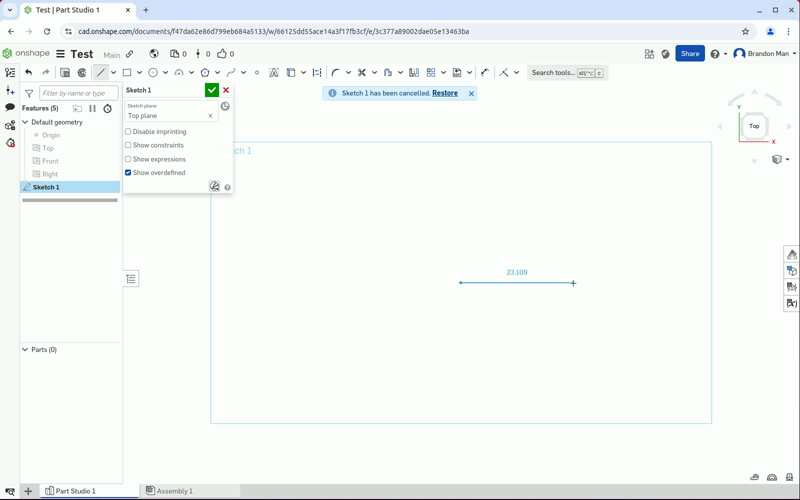
click(573, 282)
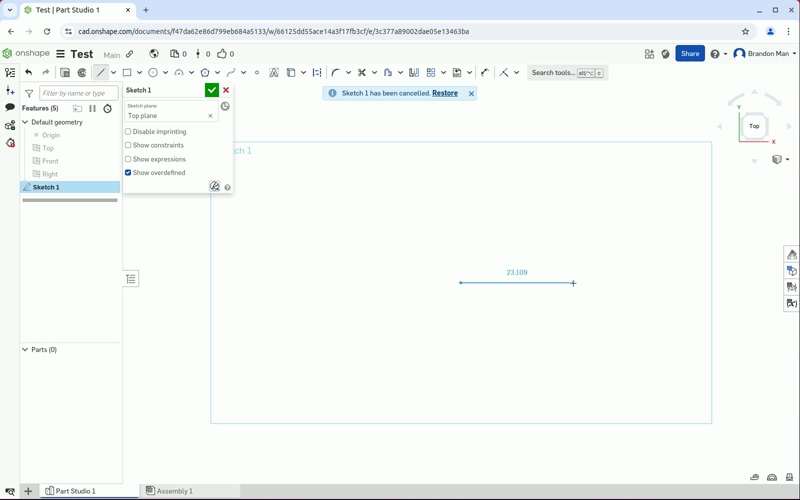
key_up(shift)
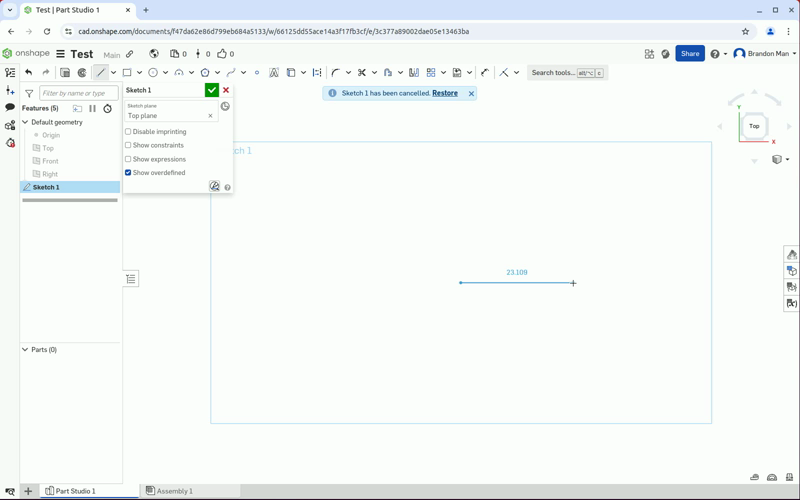
key_down(shift)
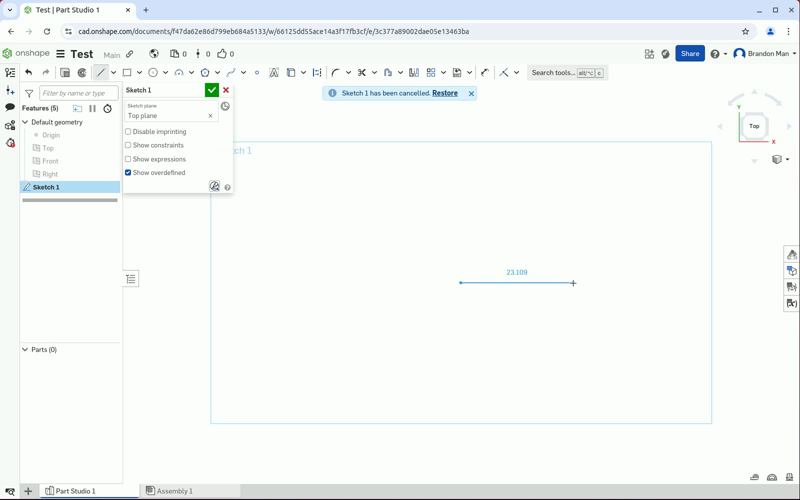
mouse_move(589, 282)
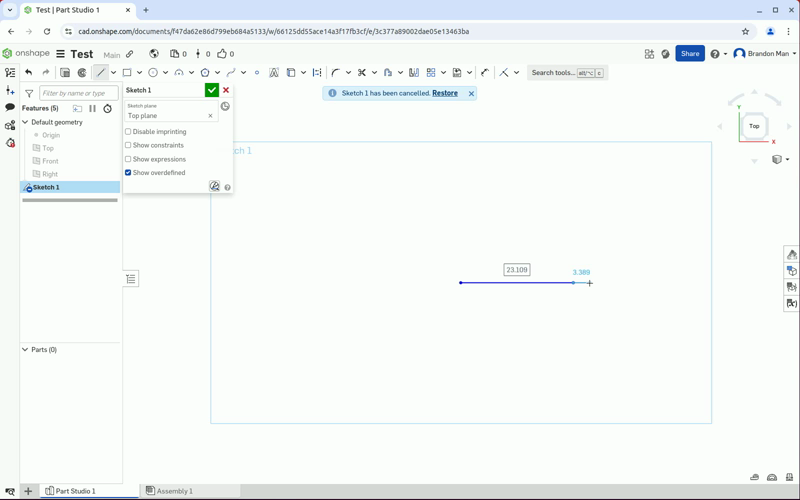
mouse_move(573, 226)
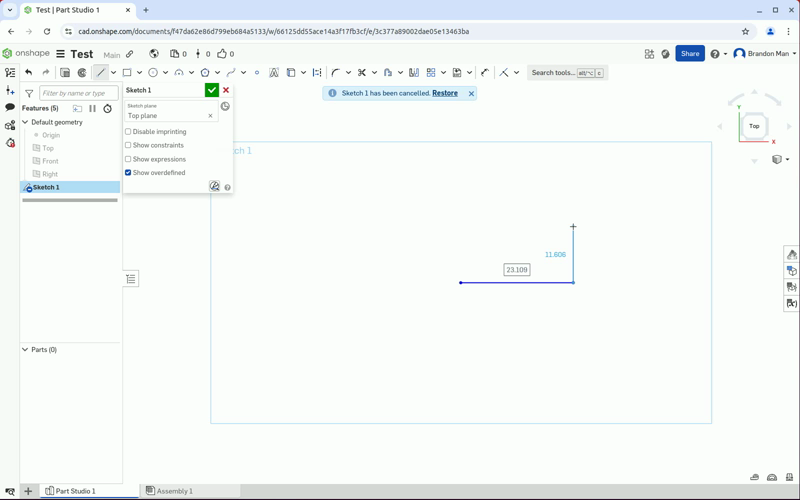
click(573, 226)
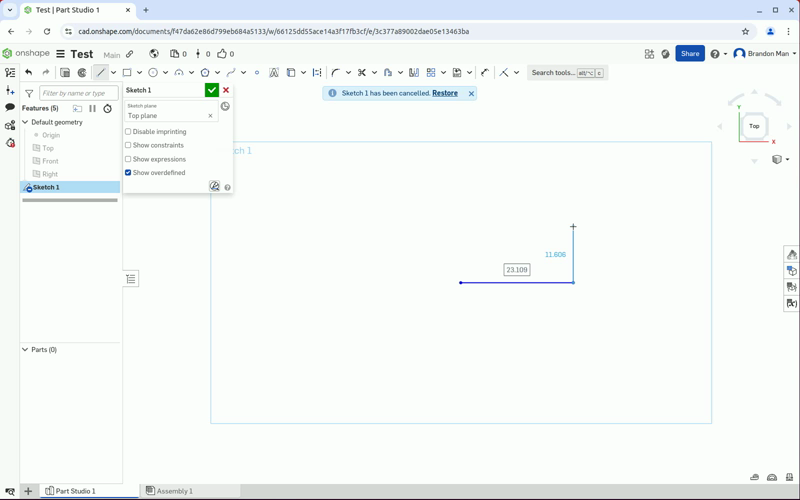
key_up(shift)
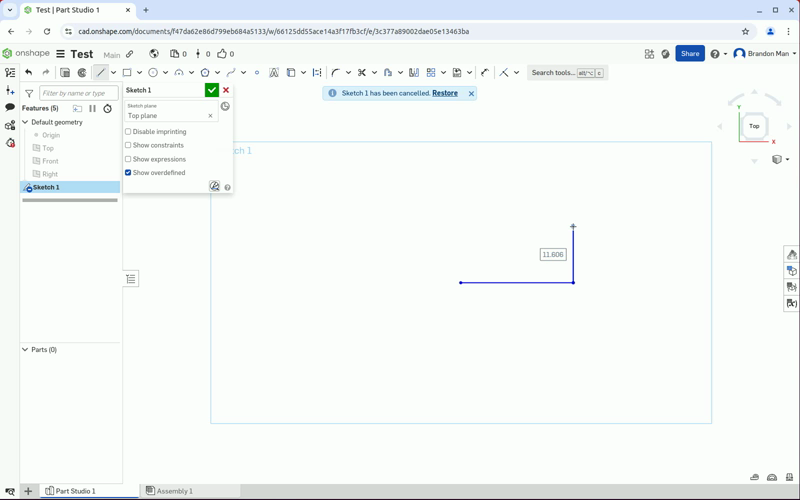
key_down(shift)
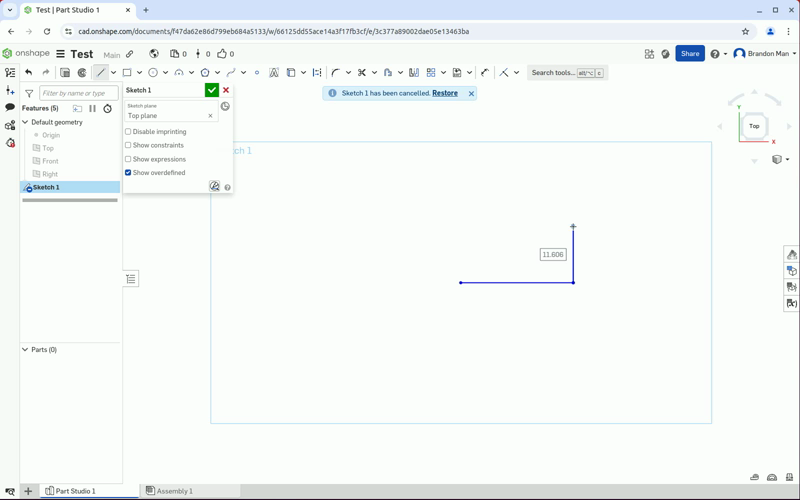
mouse_move(460, 226)
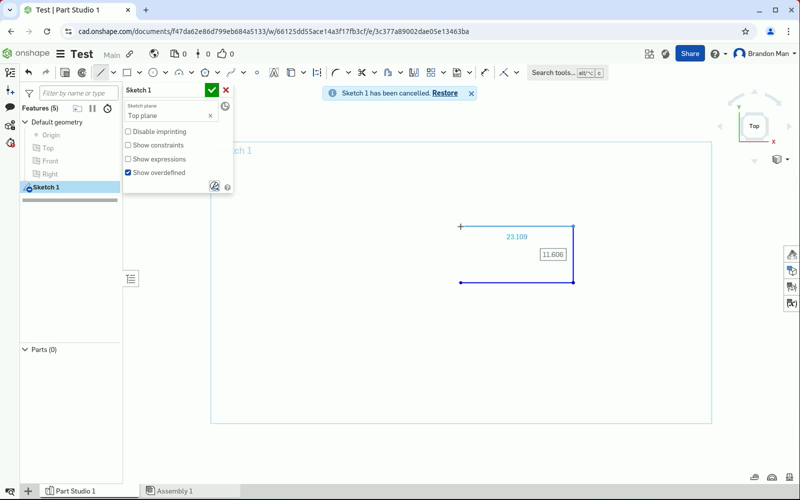
click(460, 226)
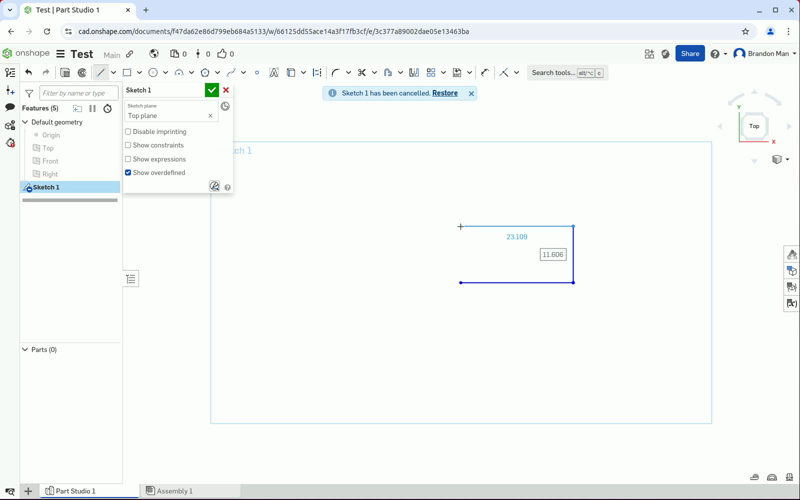
key_up(shift)
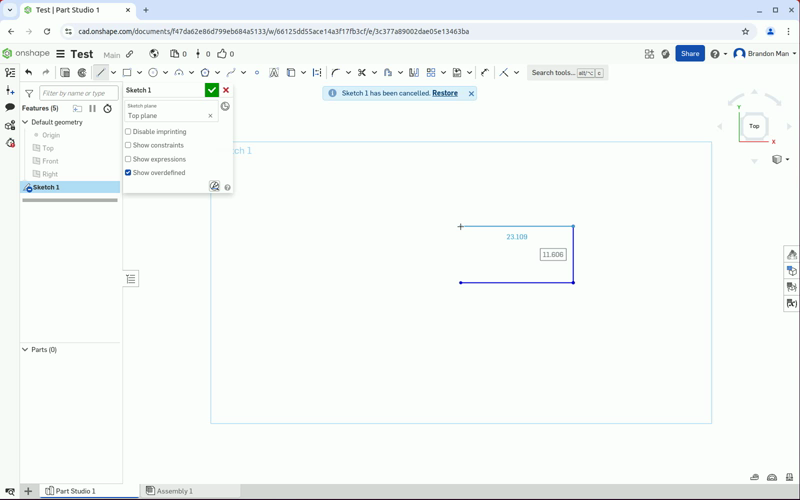
mouse_move(490, 226)
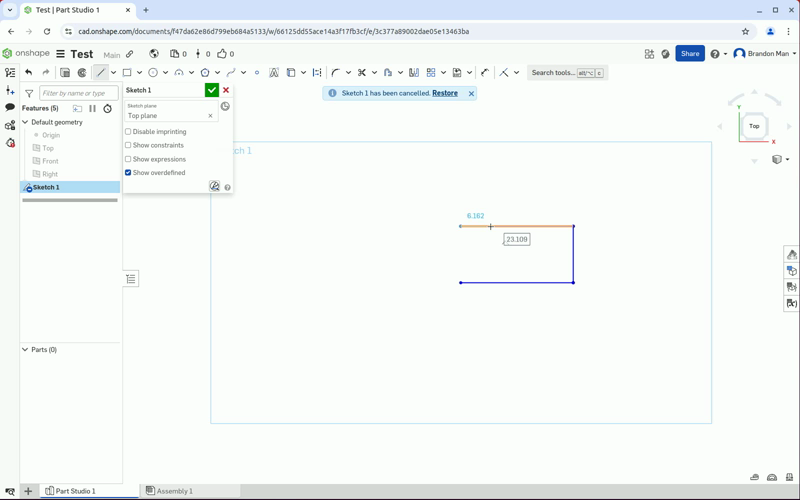
key_down(shift)
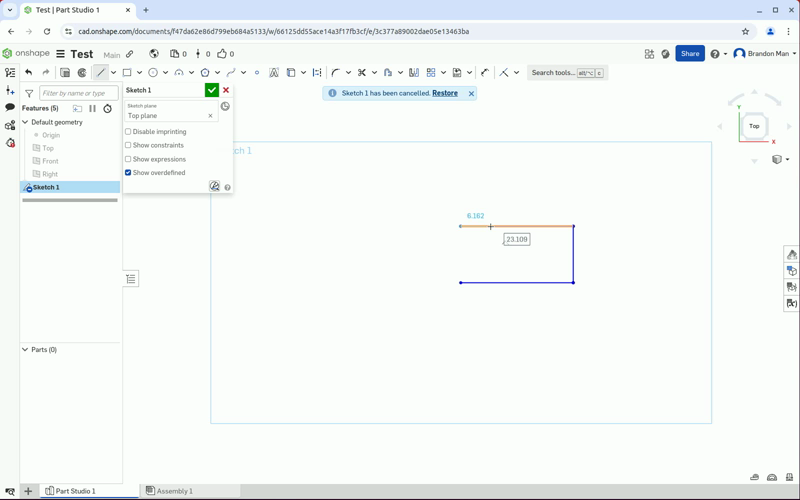
mouse_move(460, 282)
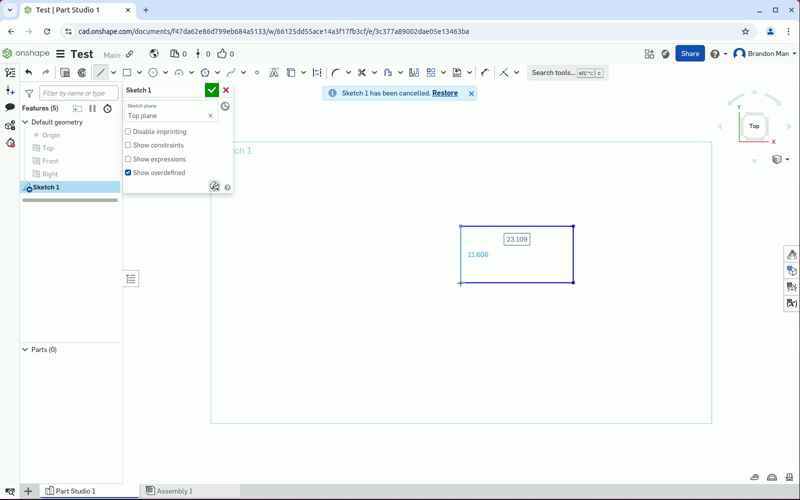
key_up(shift)
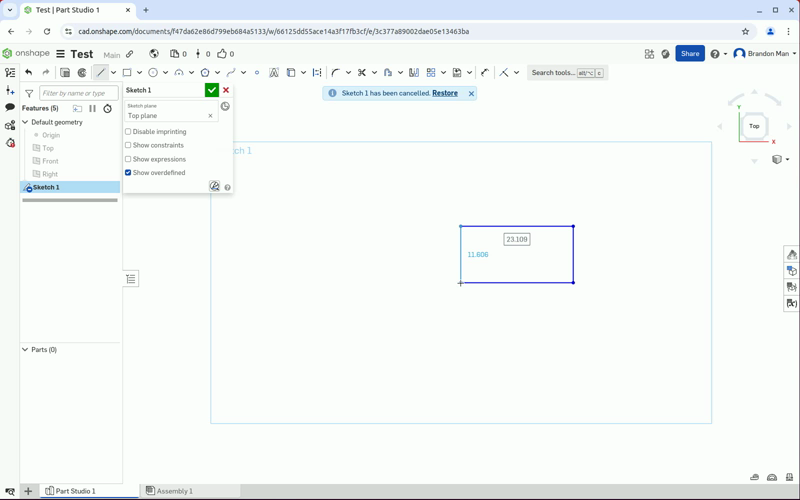
click(460, 282)
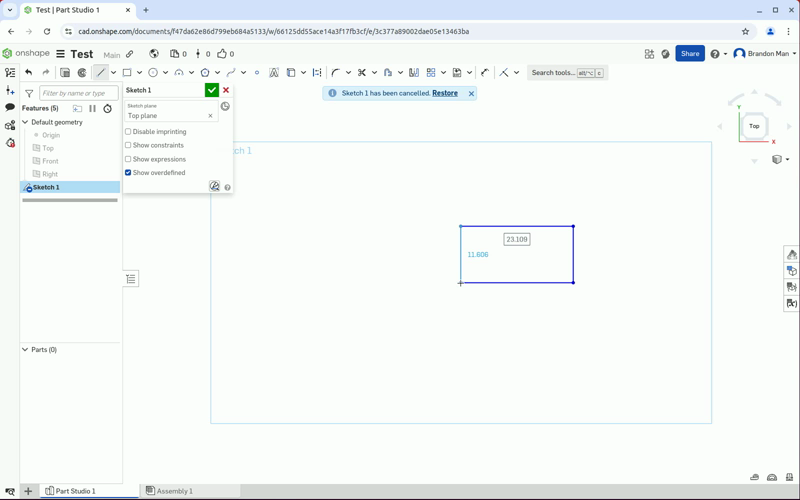
key(esc)
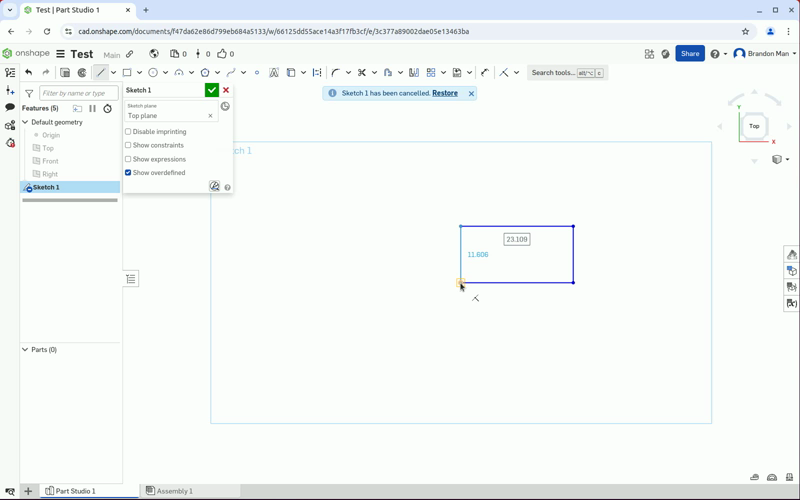
mouse_move(488, 276)
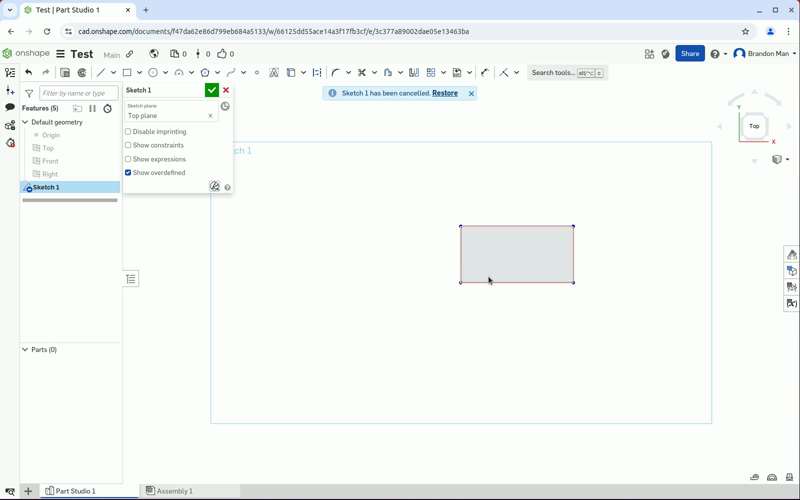
click(488, 276)
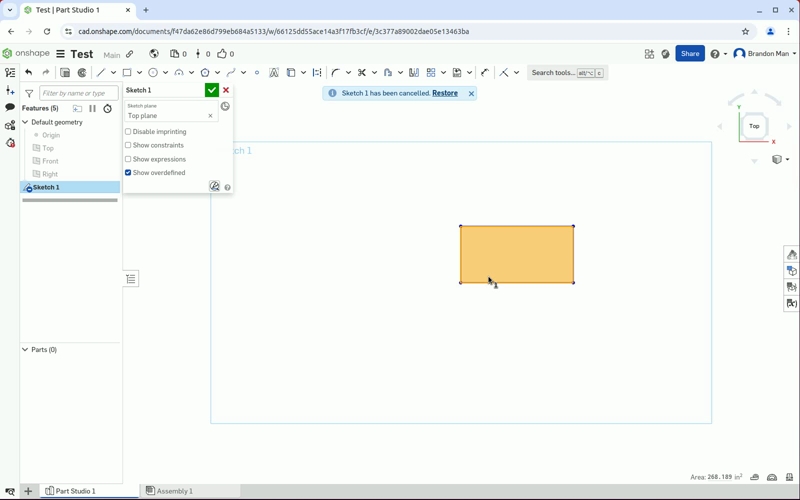
mouse_move(73, 352)
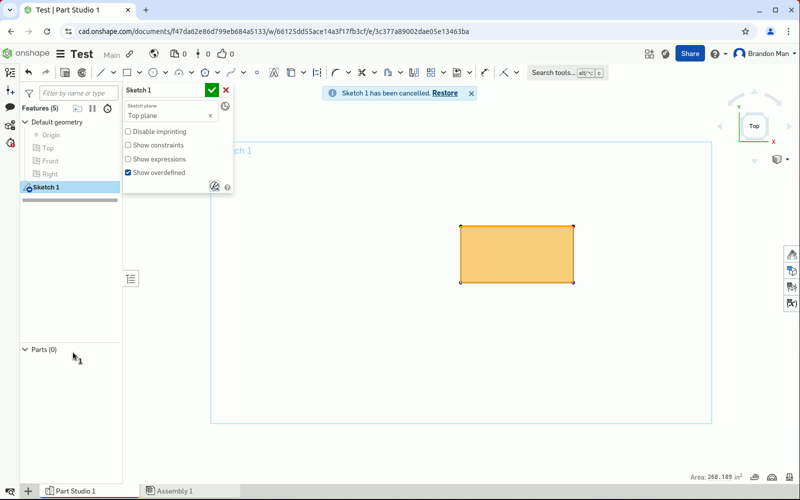
key(shift+y)
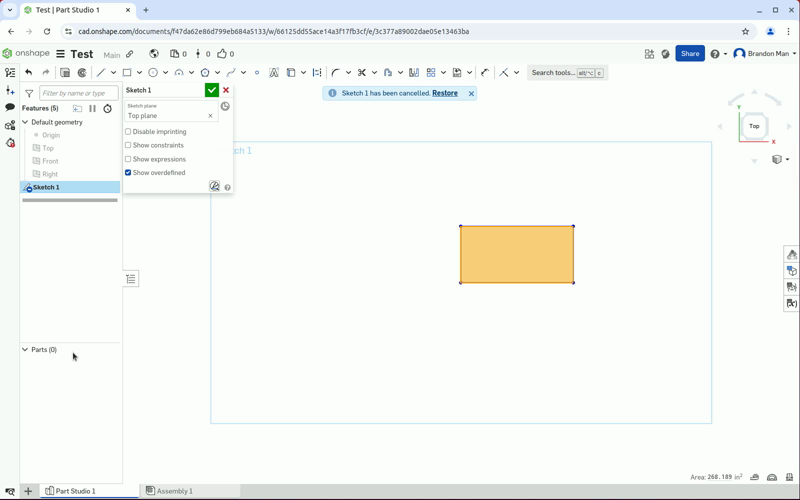
key(shift+e)
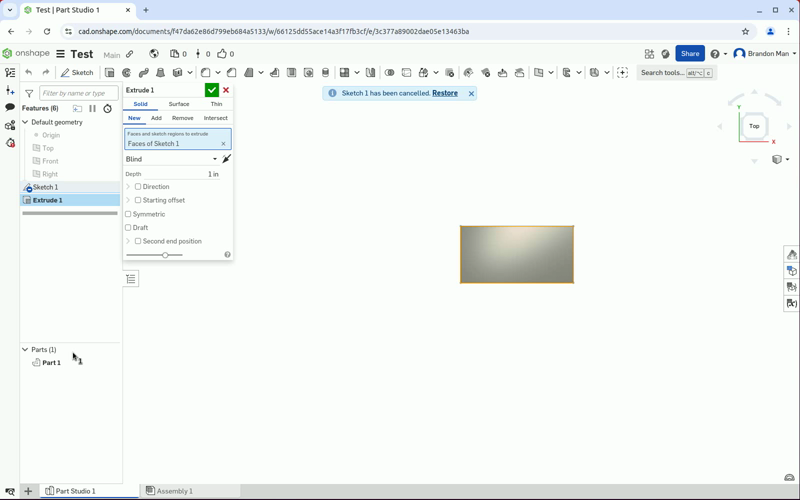
mouse_move(143, 106)
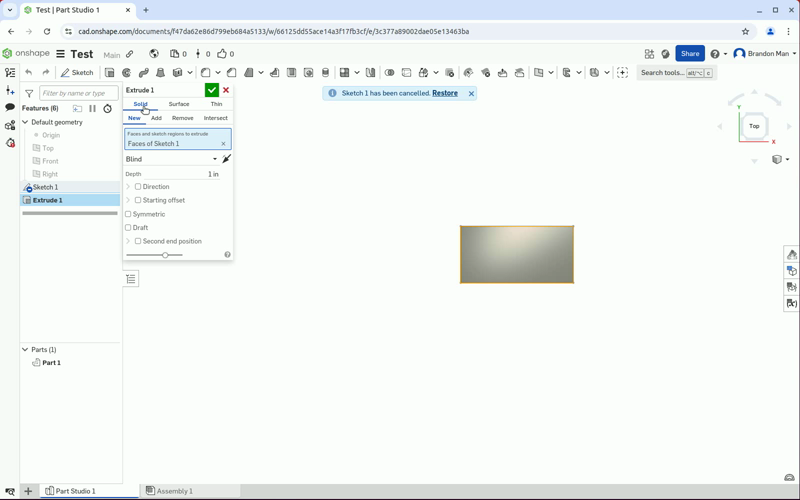
click(143, 106)
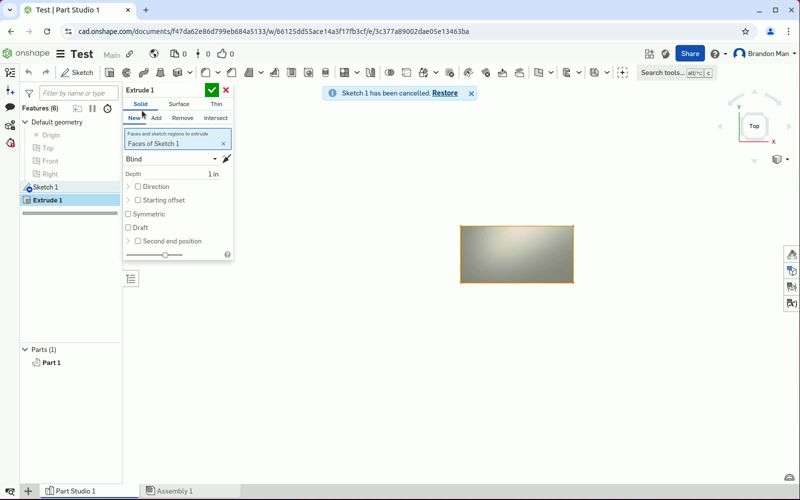
mouse_move(137, 120)
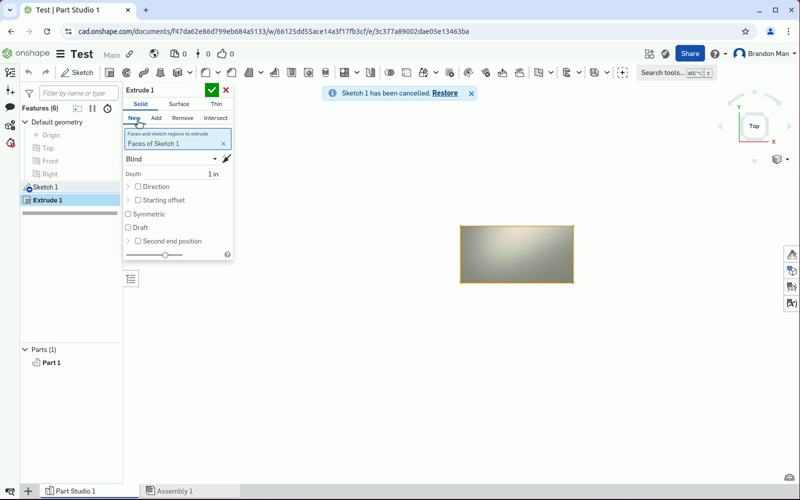
click(137, 120)
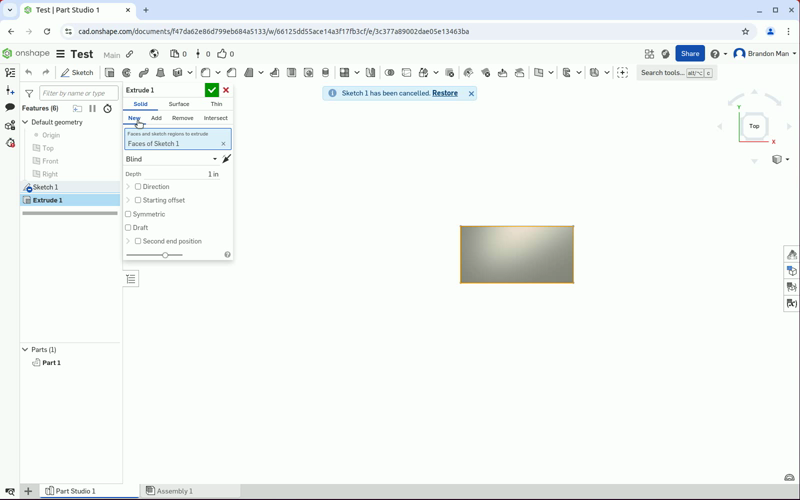
key(tab, 4)
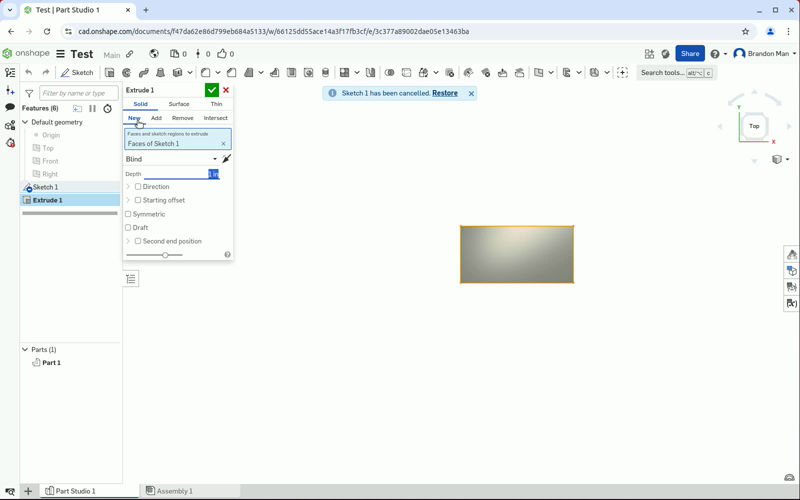
text(7.703)
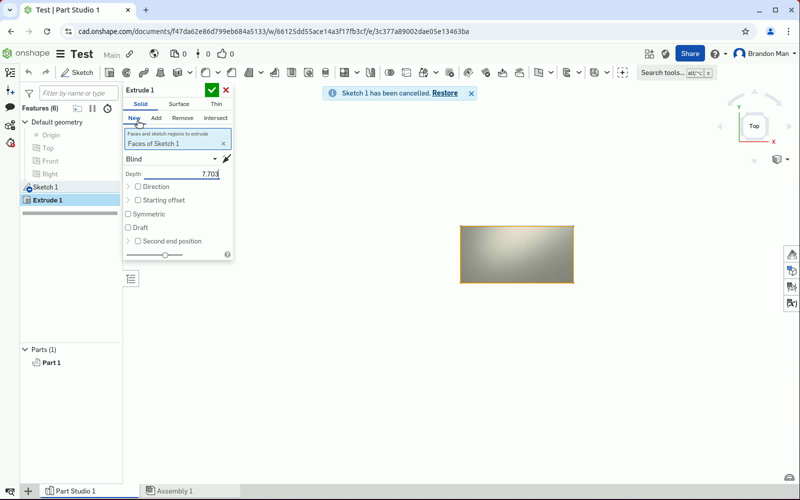
key(enter)
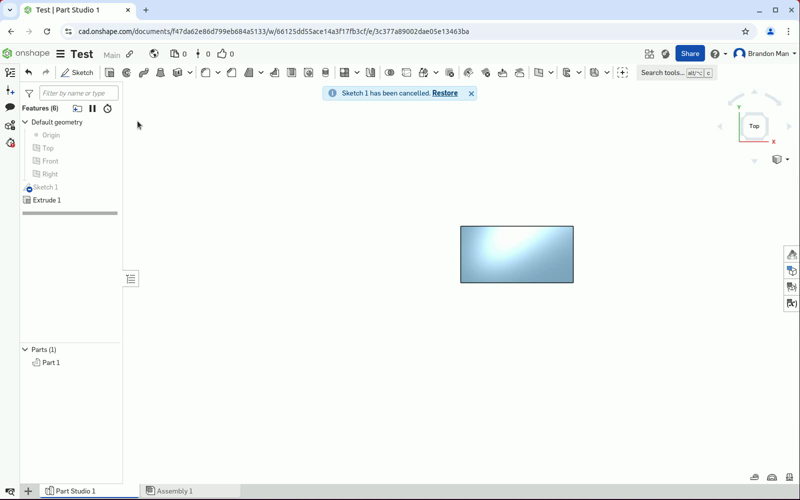
key(shift+h)
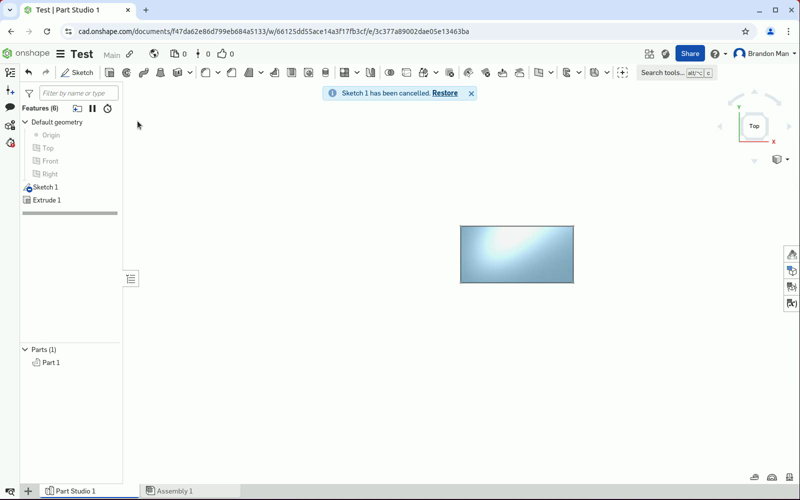
key(shift+h)
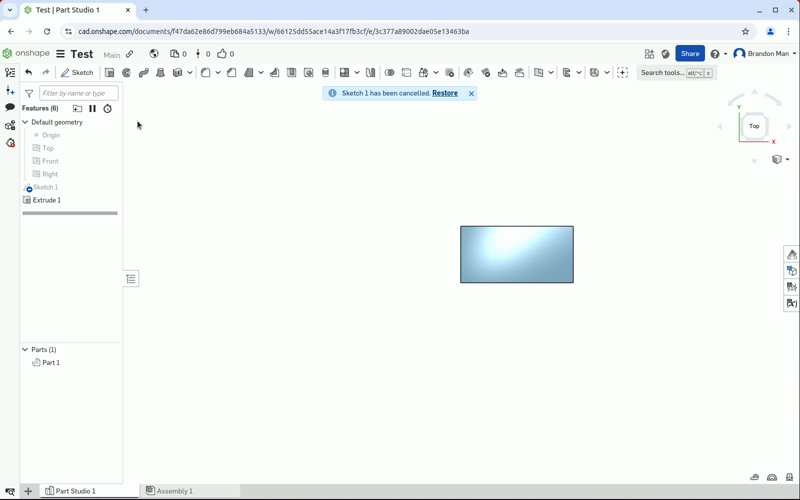
mouse_move(73, 189)
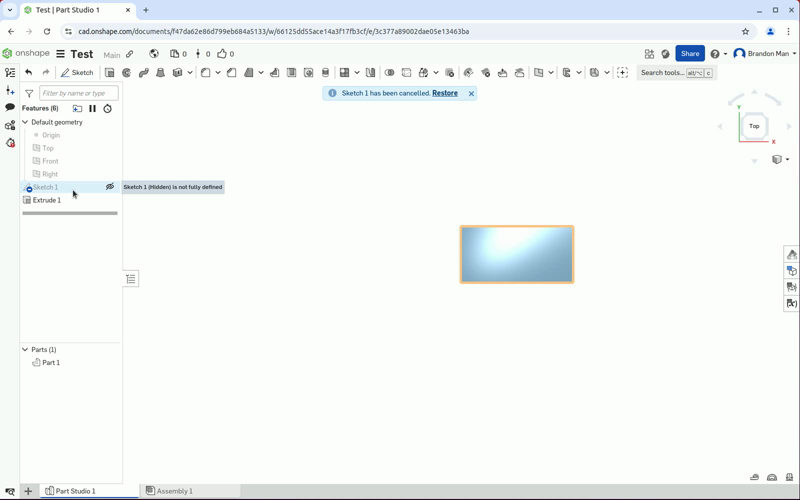
click(73, 189)
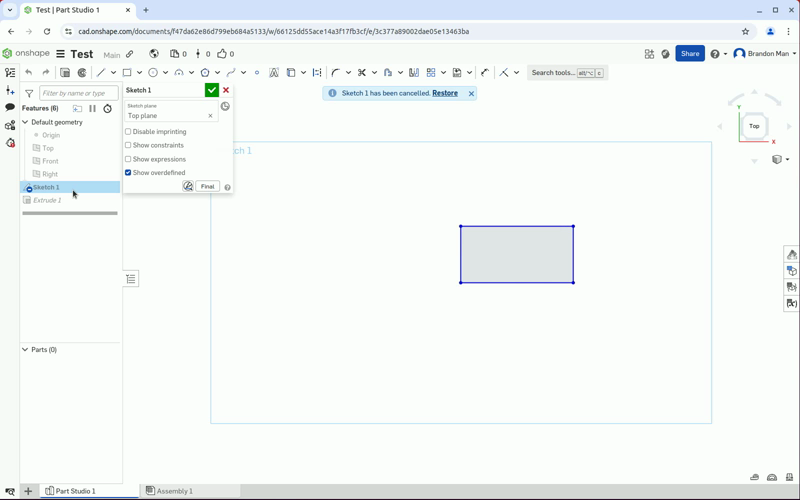
mouse_move(229, 92)
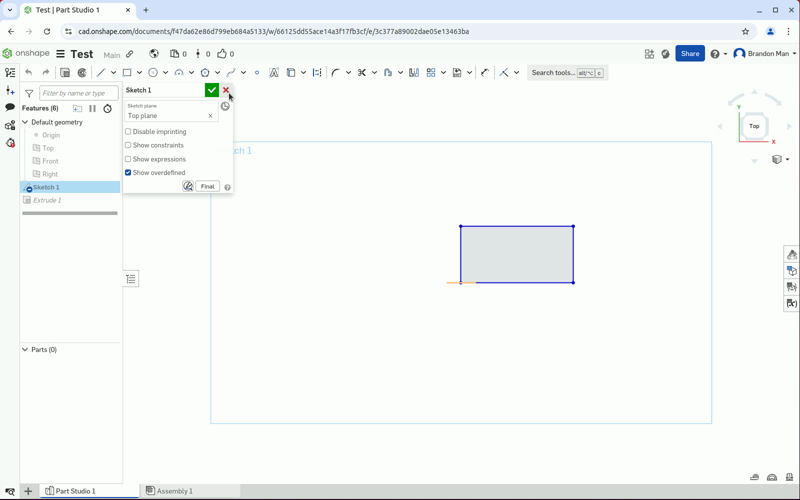
click(229, 92)
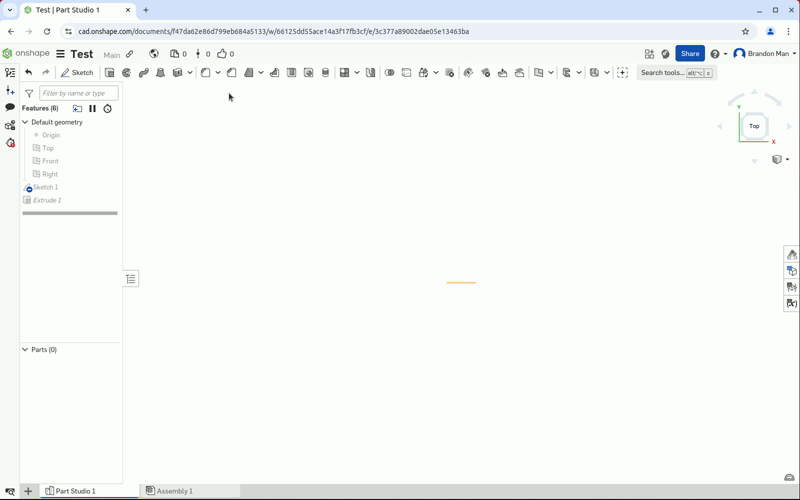
mouse_move(73, 352)
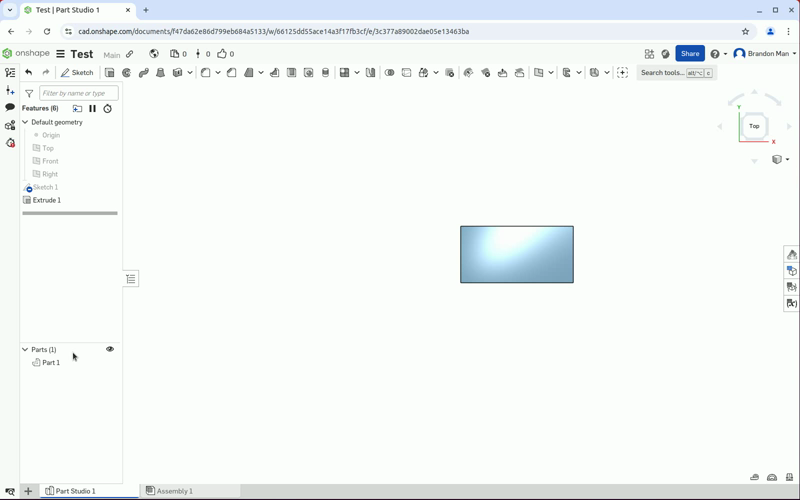
key(y)
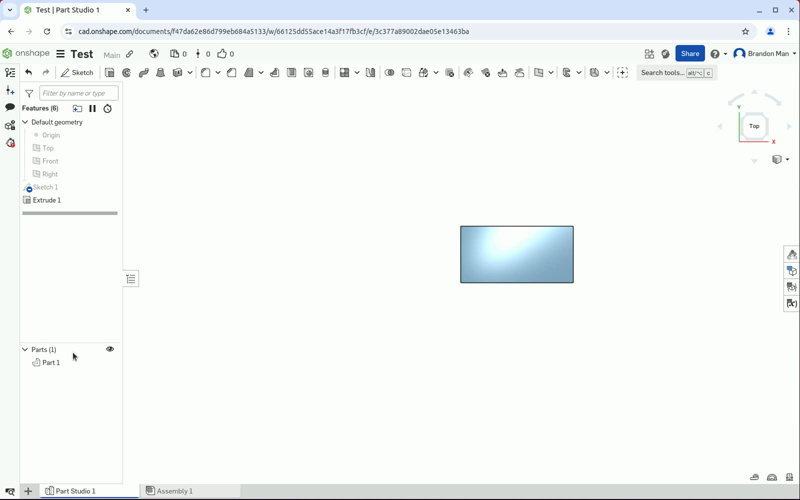
key(shift+p)
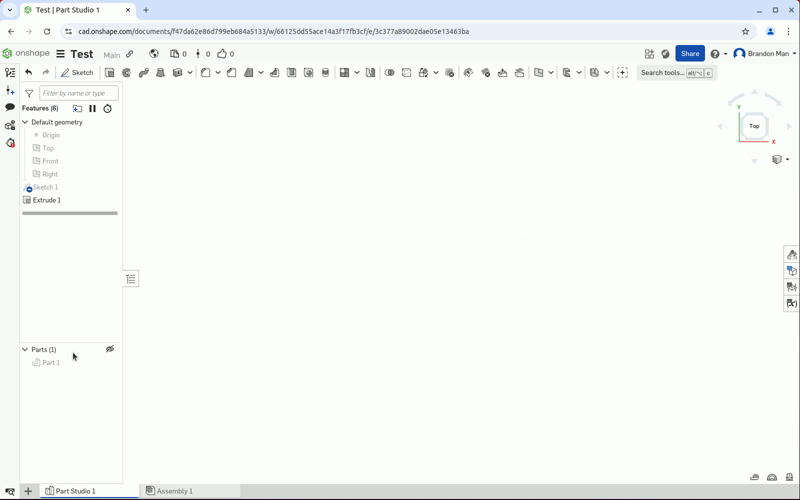
key(space)
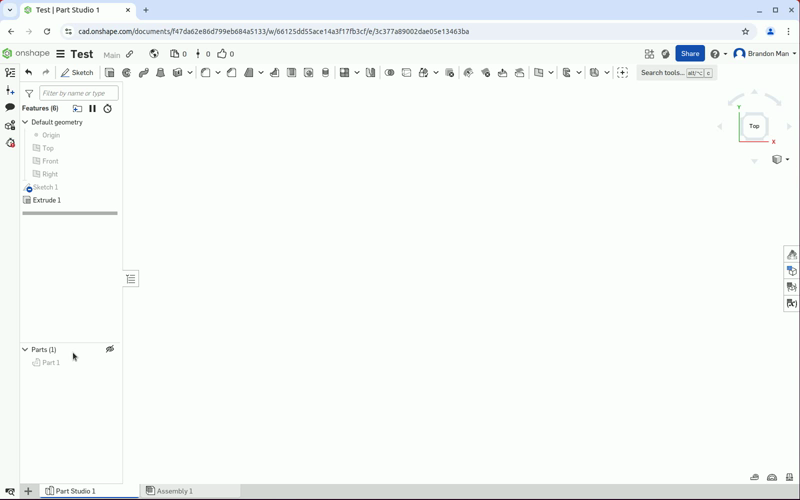
key_down(shift)
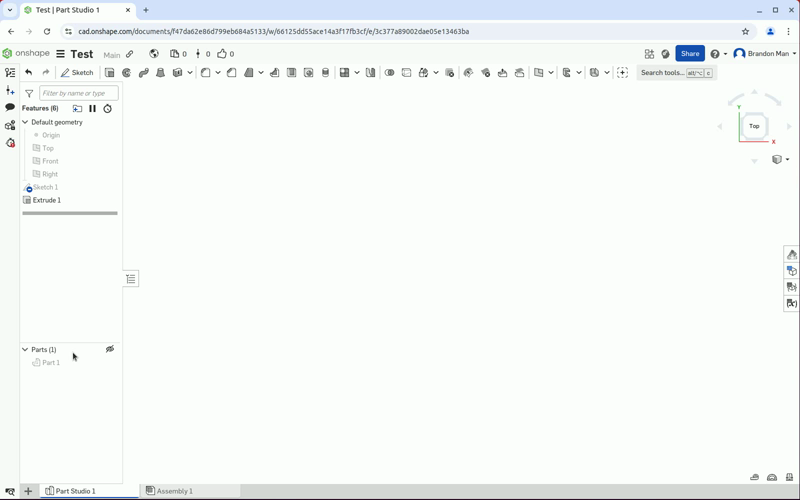
key(up)
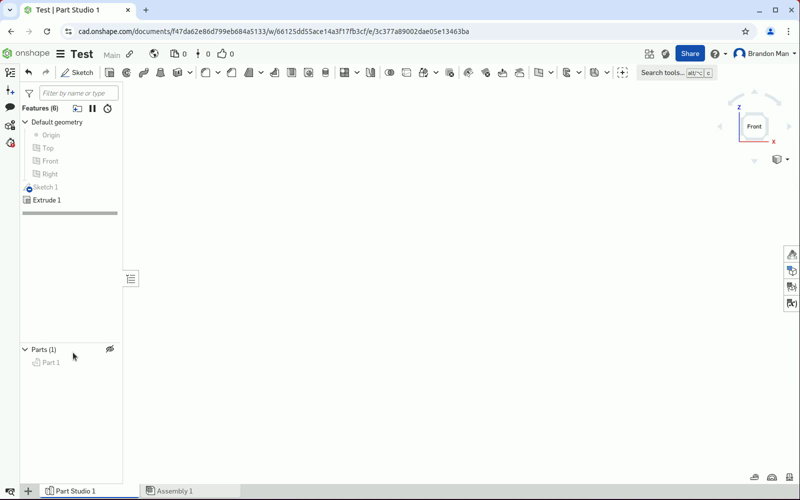
key_up(shift)
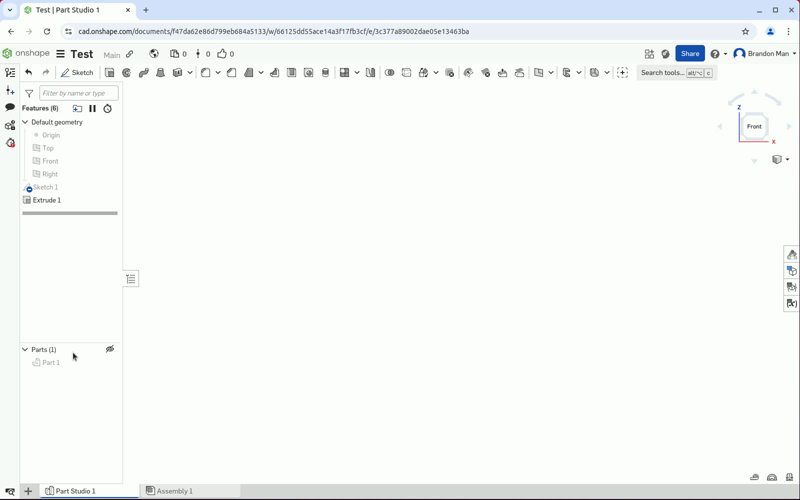
mouse_move(73, 352)
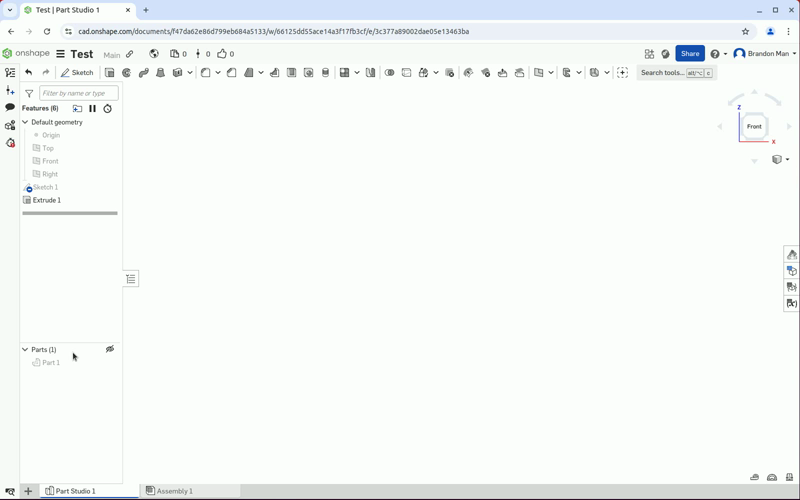
key(shift+y)
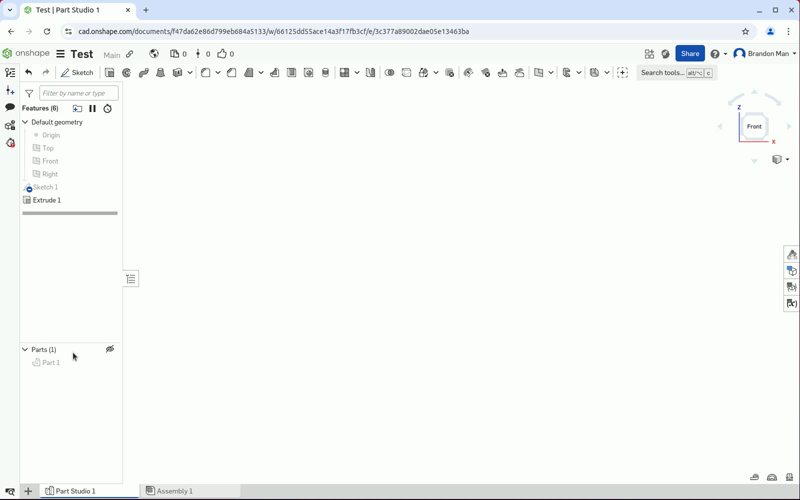
key(shift+s)
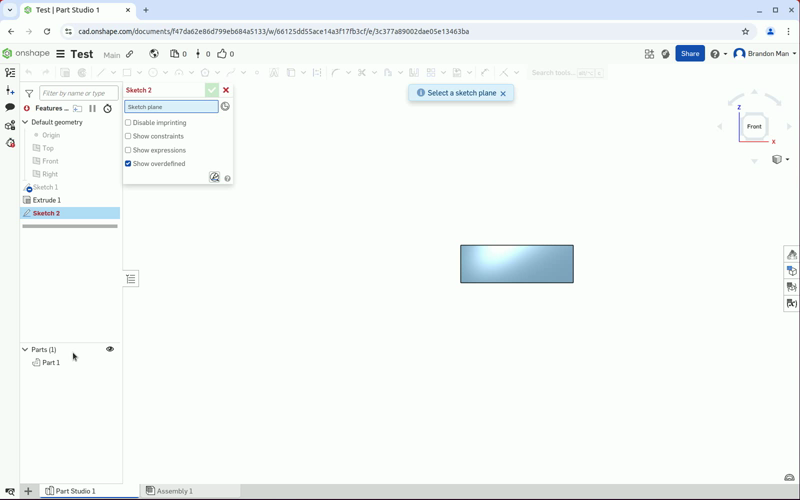
mouse_move(73, 163)
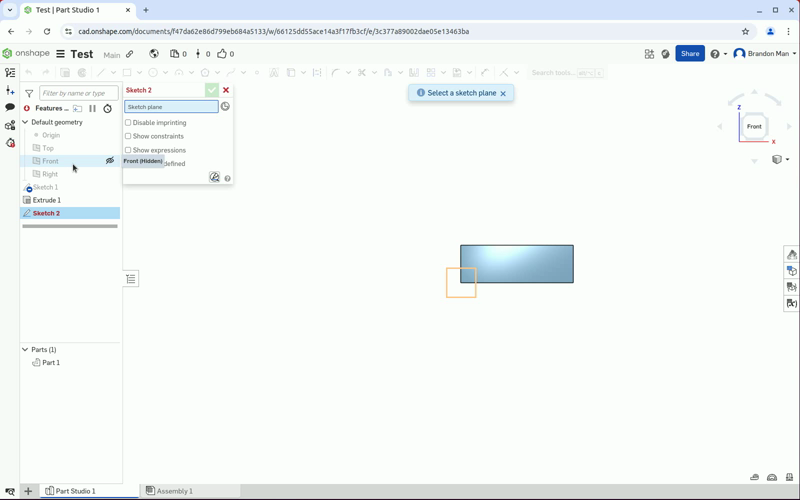
click(73, 163)
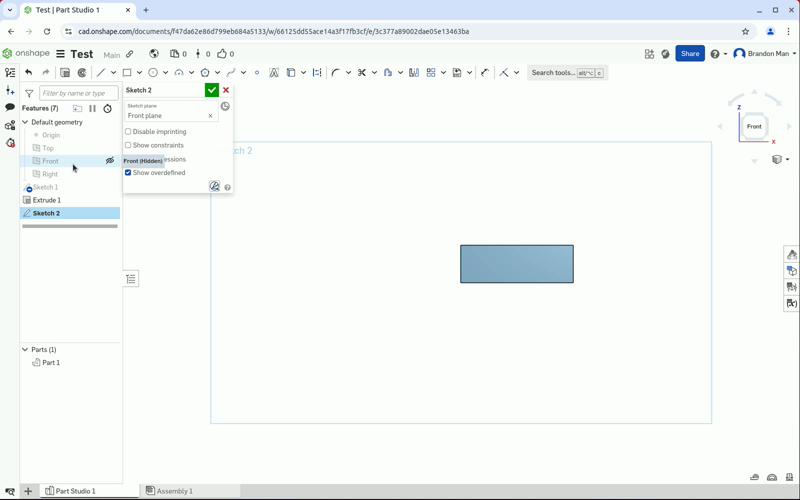
mouse_move(73, 352)
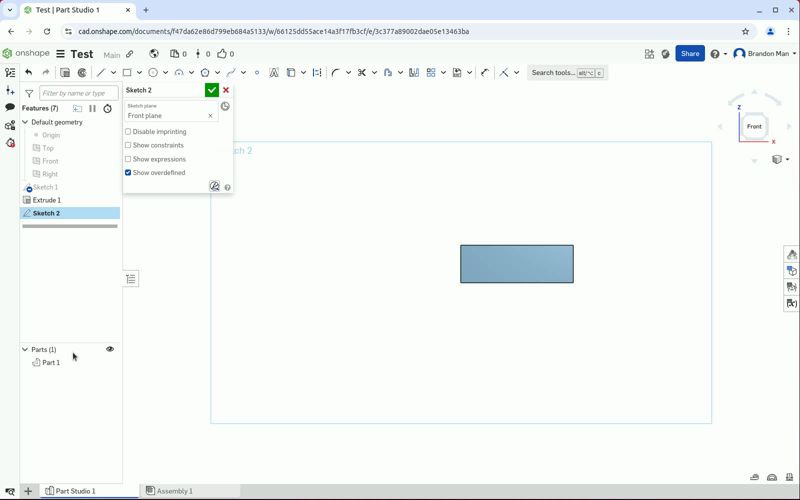
key(y)
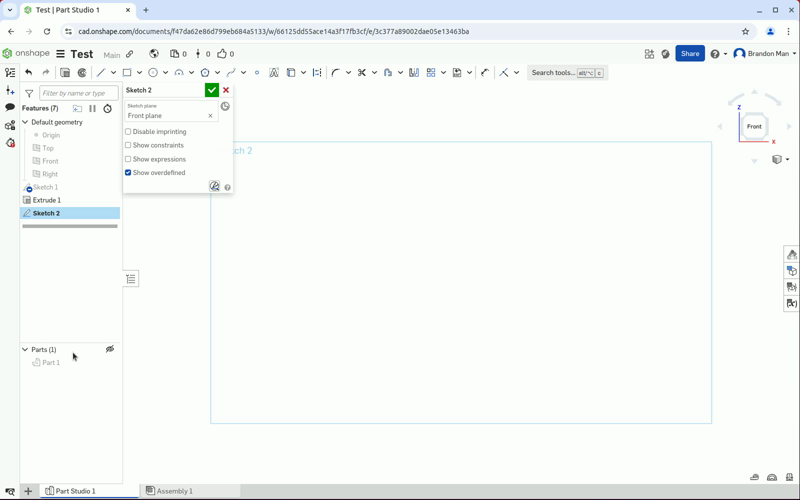
key(l)
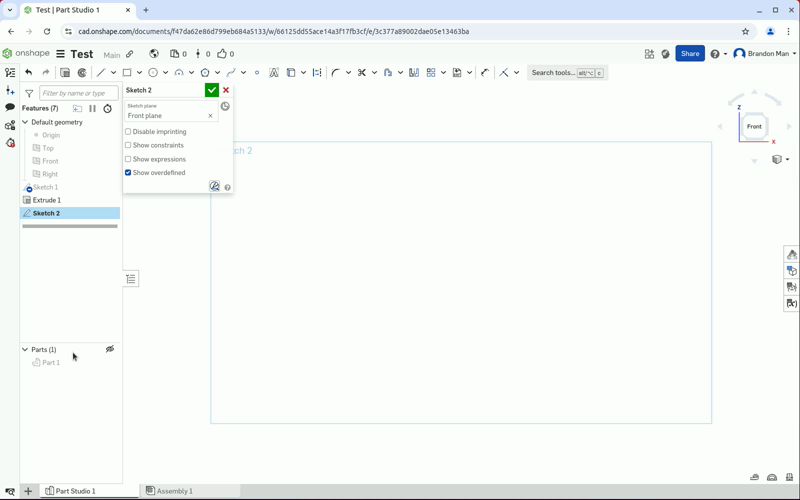
key_down(shift)
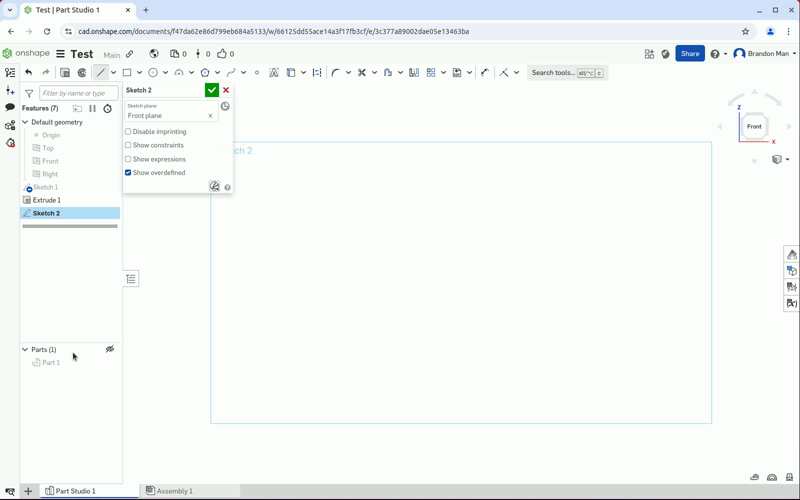
mouse_move(535, 264)
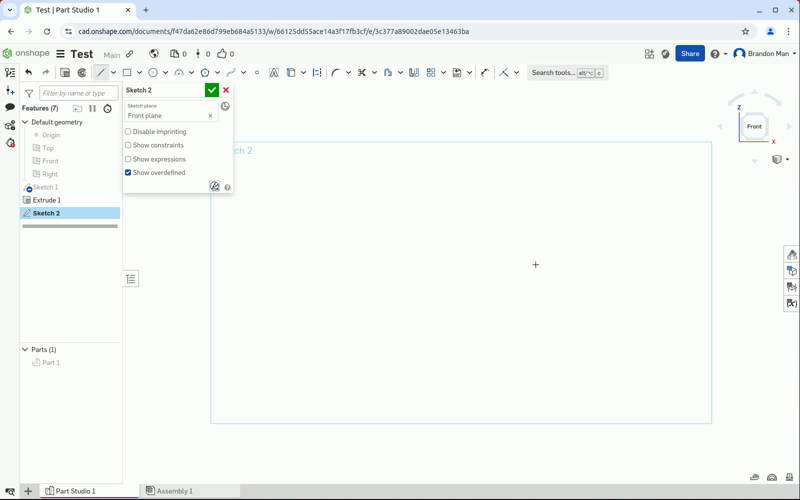
click(535, 264)
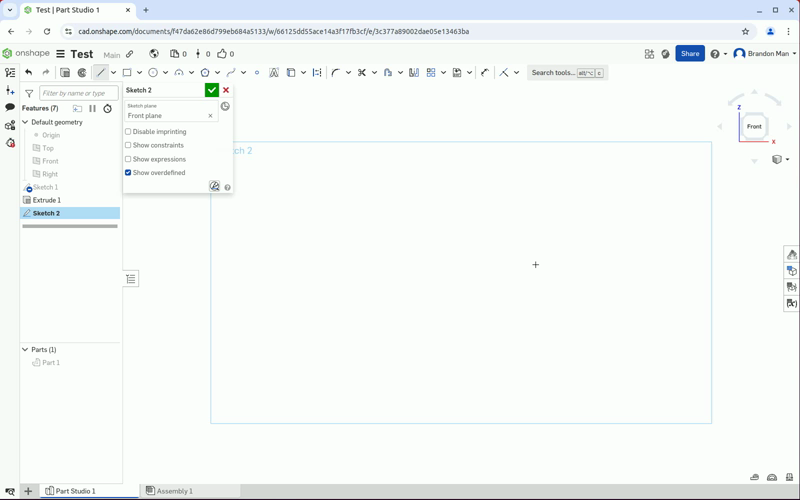
key_up(shift)
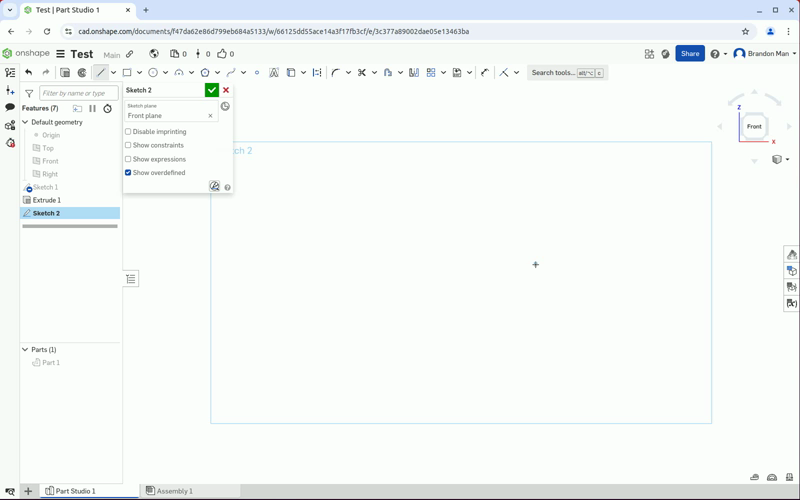
key_down(shift)
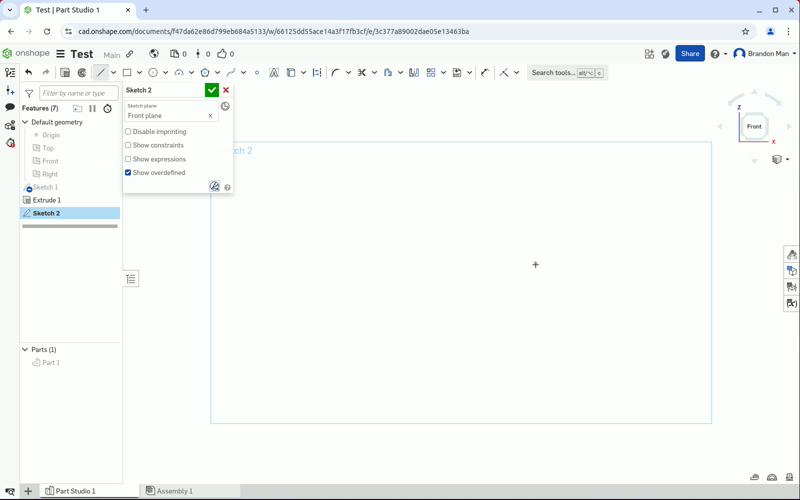
mouse_move(565, 264)
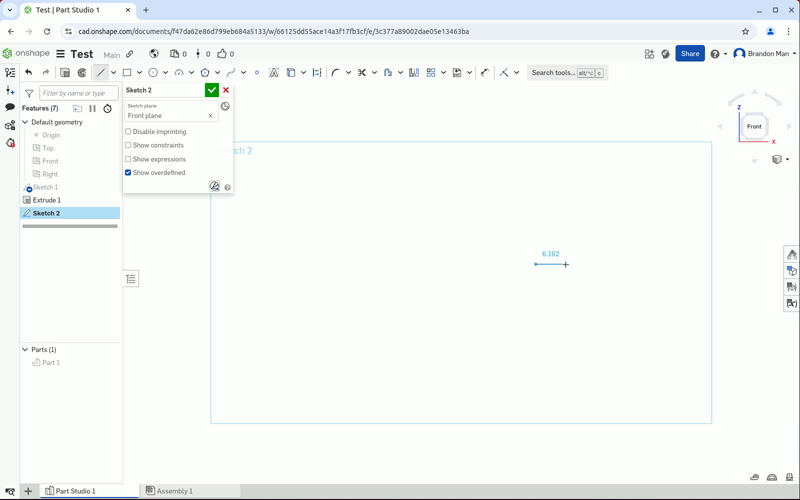
mouse_move(574, 264)
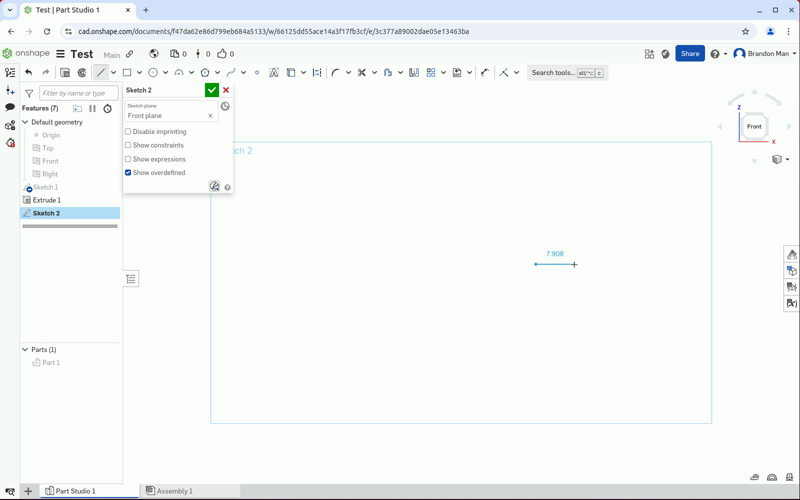
click(574, 264)
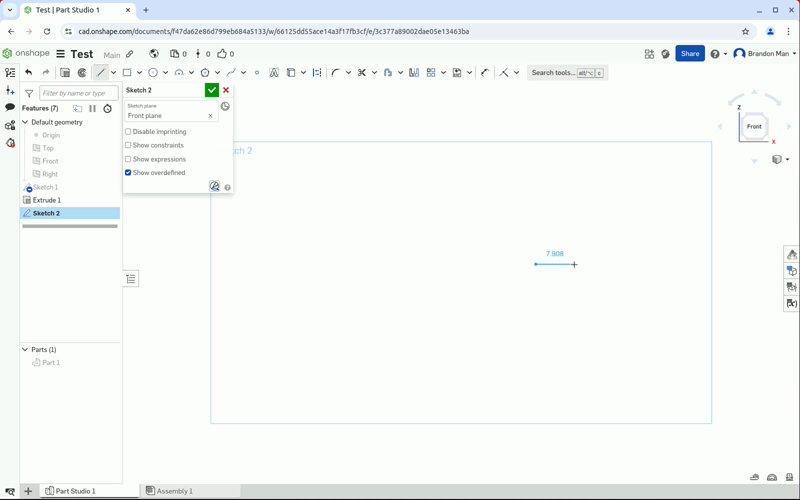
key_up(shift)
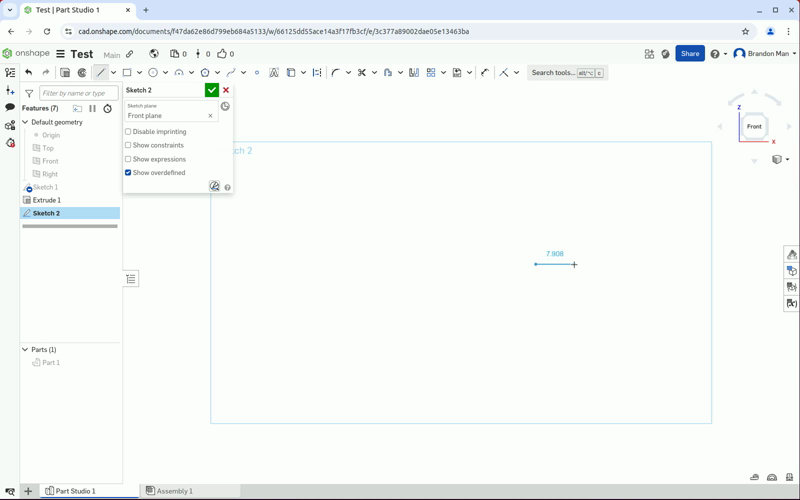
key_down(shift)
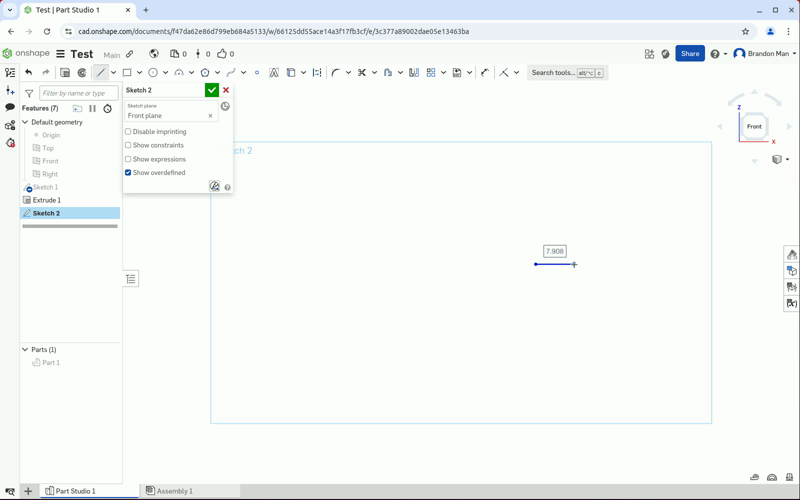
mouse_move(589, 264)
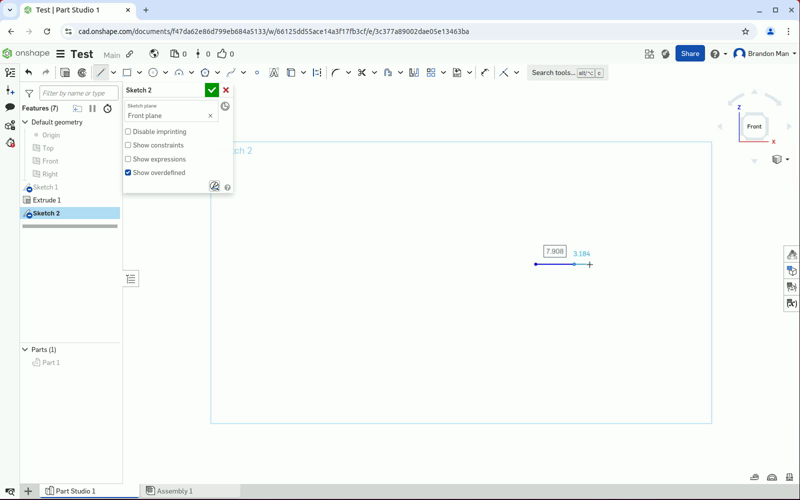
mouse_move(574, 244)
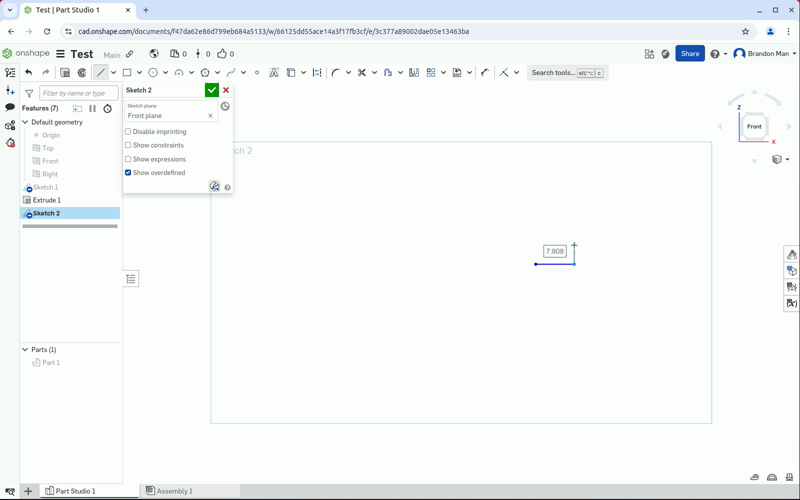
click(574, 244)
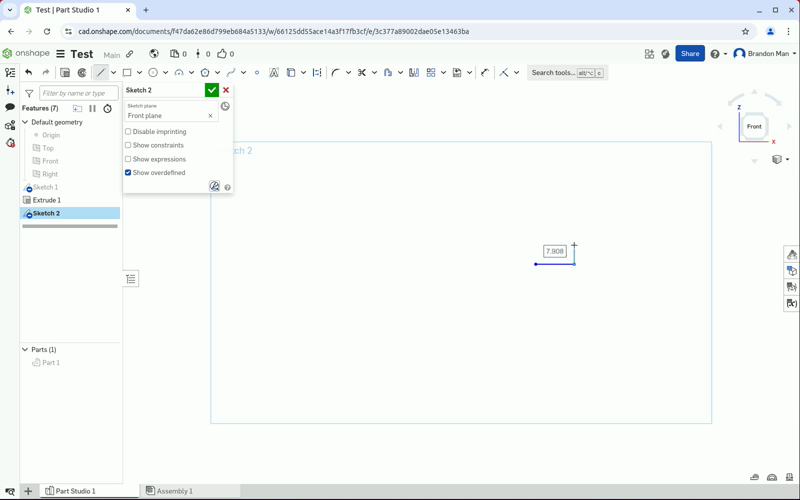
key_up(shift)
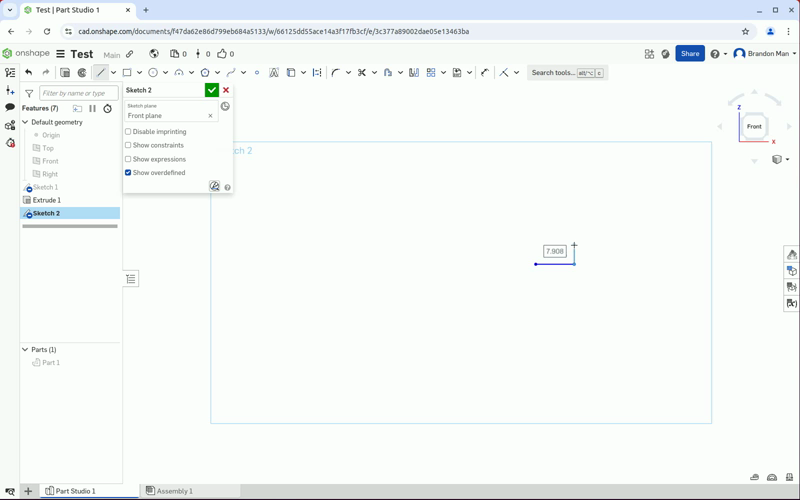
key_down(shift)
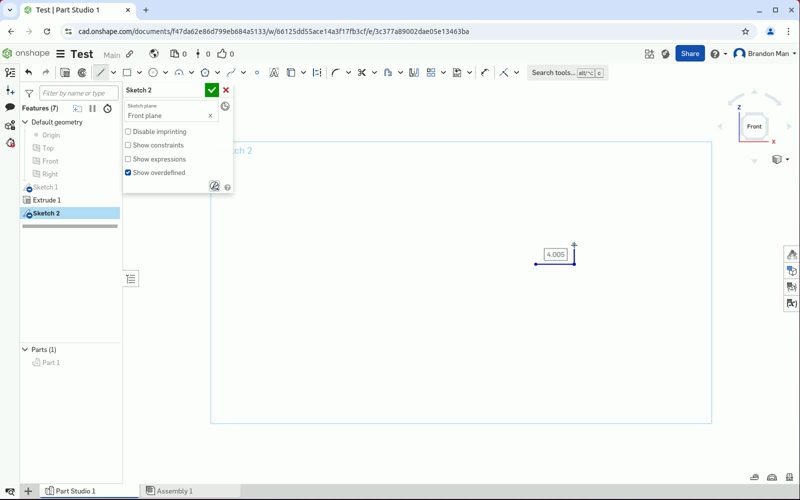
mouse_move(589, 244)
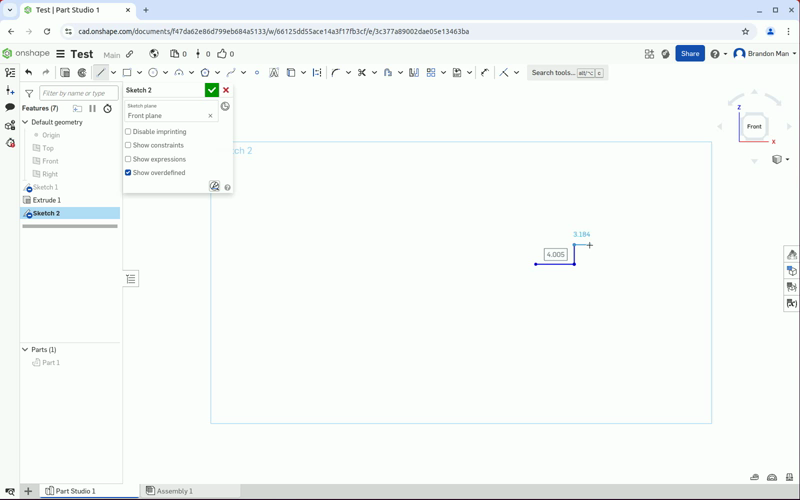
mouse_move(535, 244)
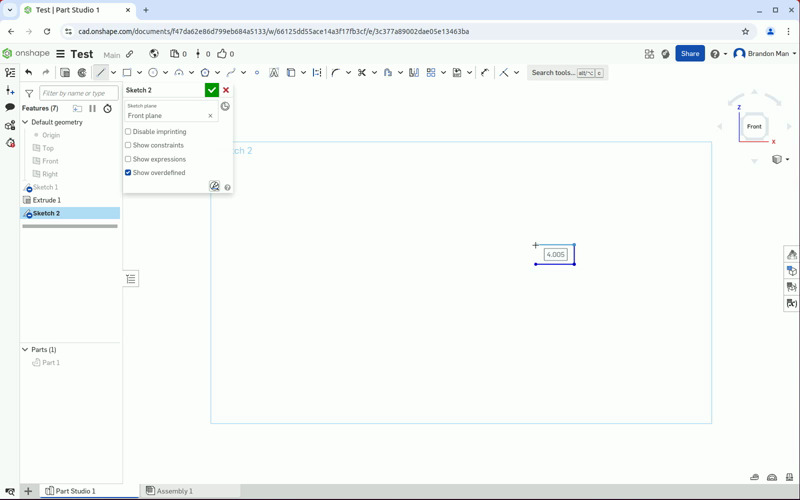
click(535, 244)
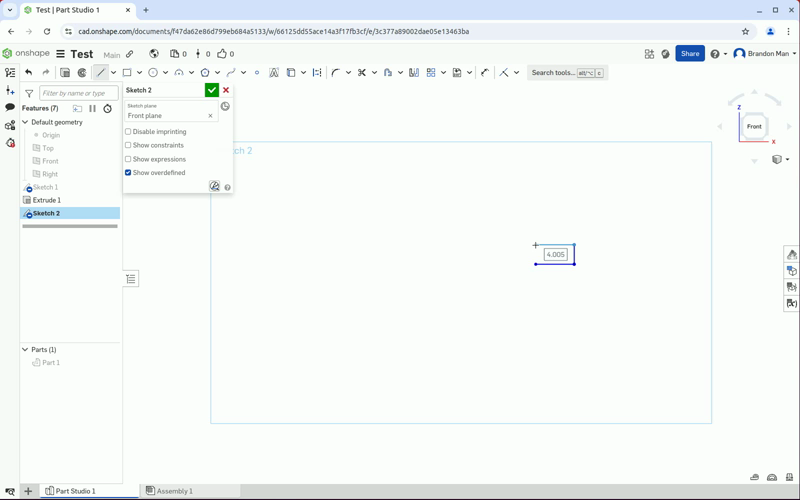
key_up(shift)
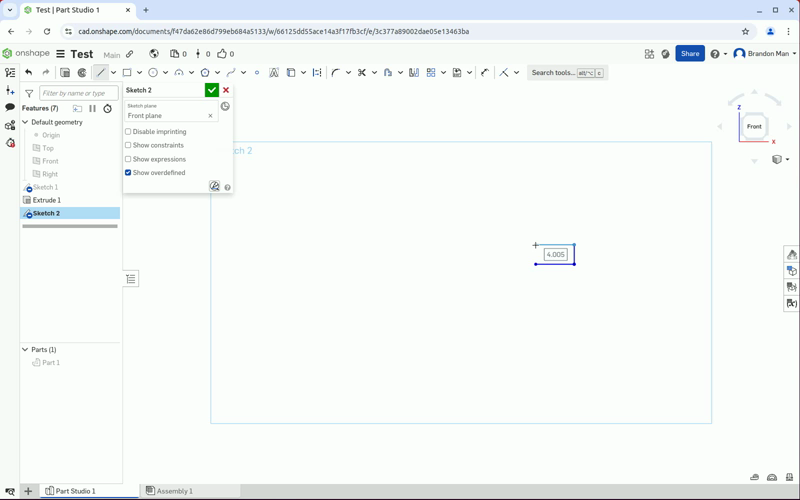
mouse_move(565, 244)
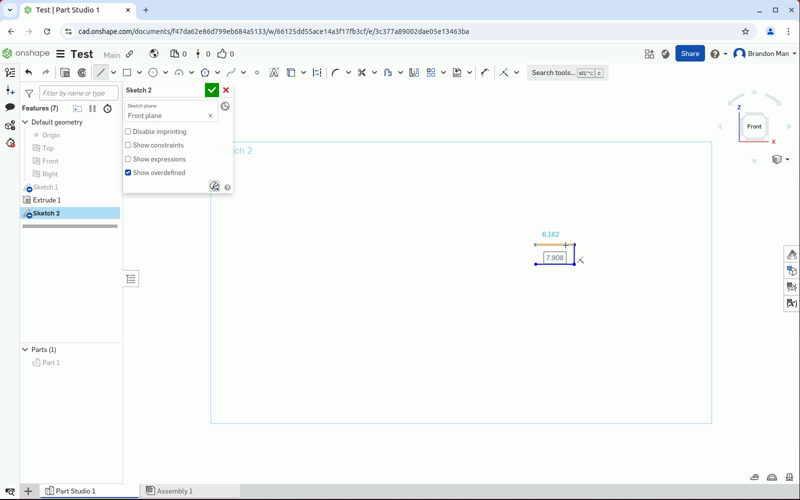
key_down(shift)
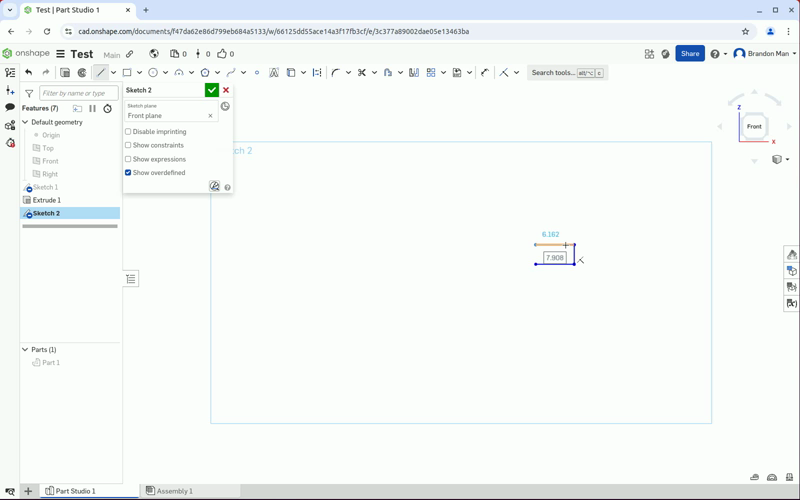
mouse_move(535, 264)
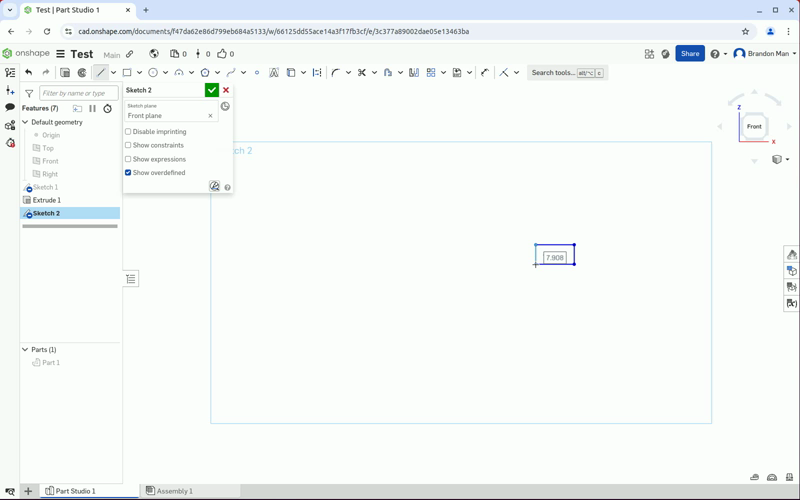
key_up(shift)
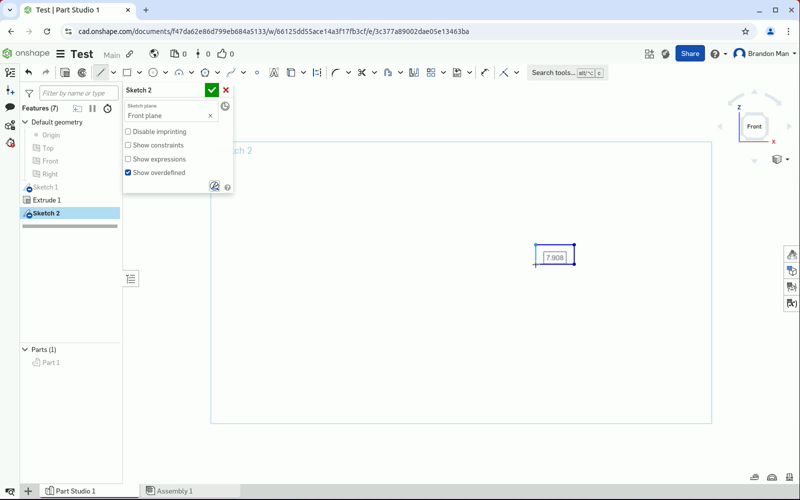
click(535, 264)
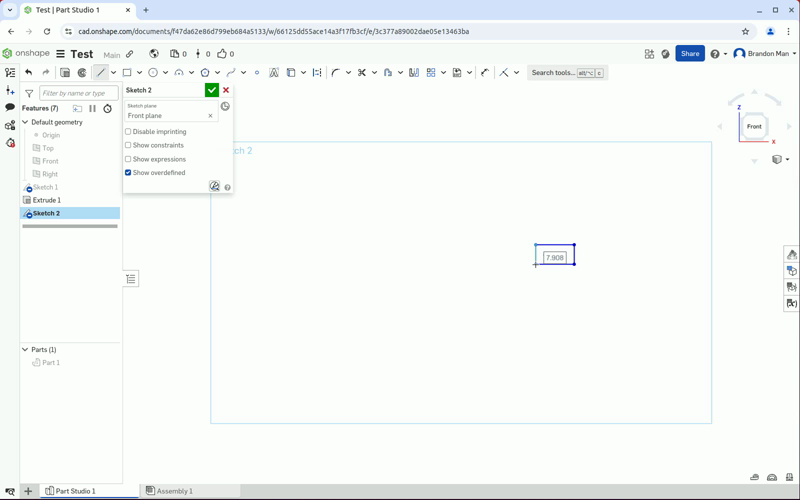
key(esc)
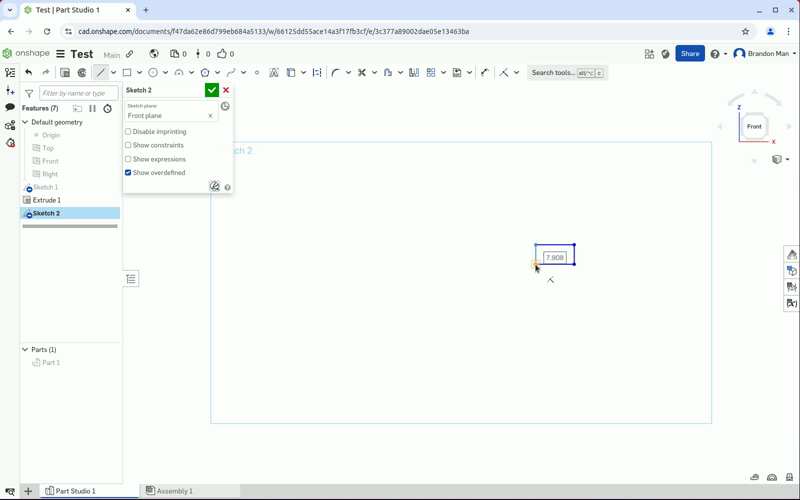
mouse_move(569, 251)
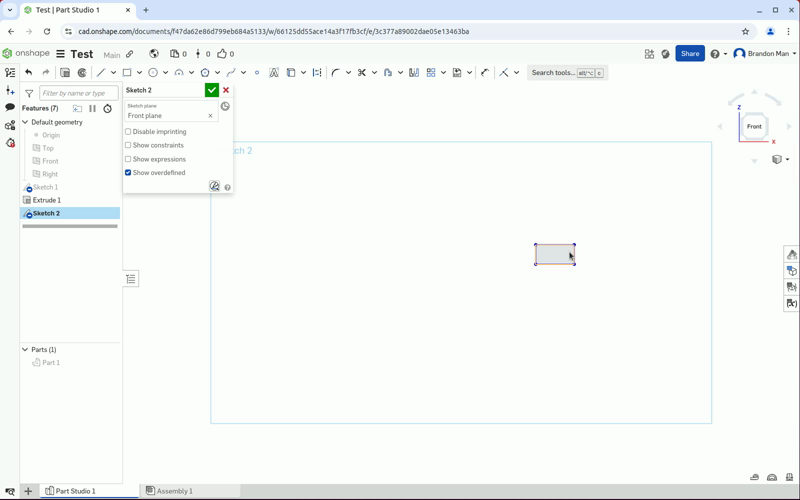
scroll(6)
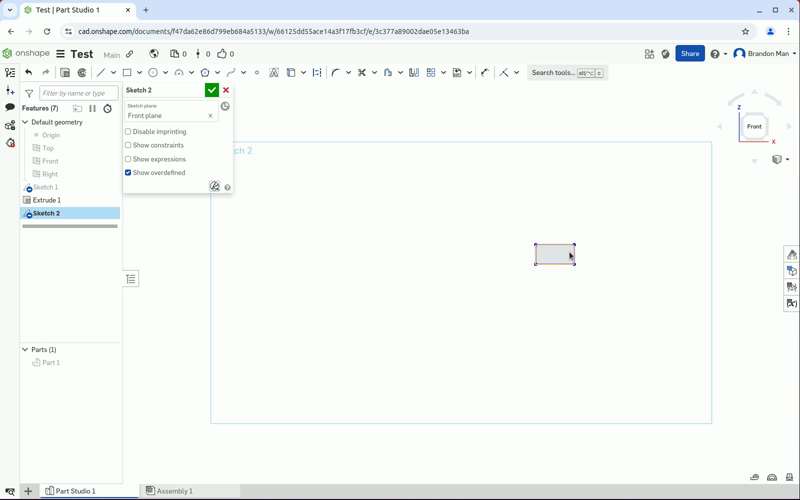
scroll(6)
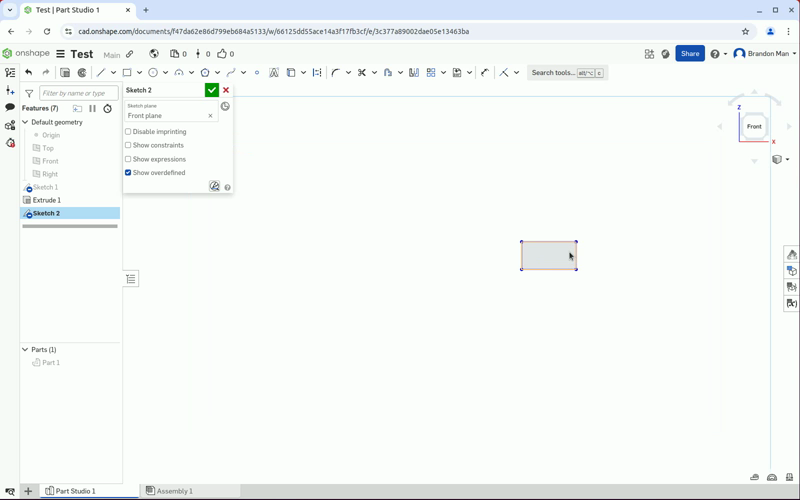
scroll(6)
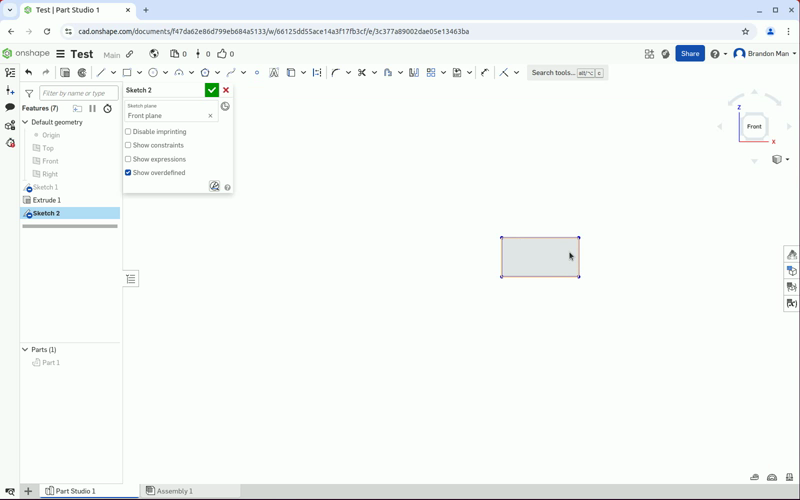
scroll(6)
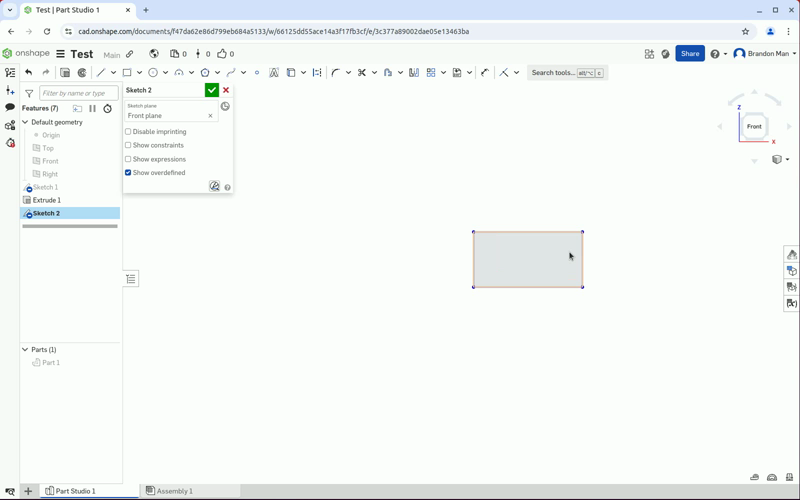
scroll(6)
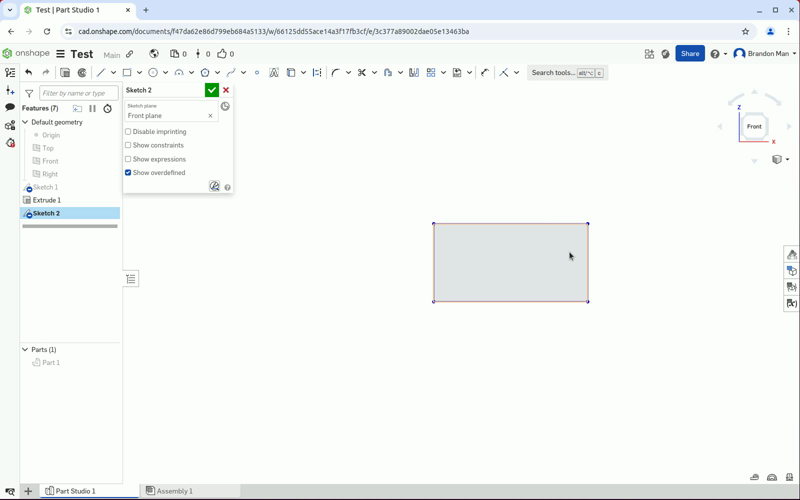
scroll(6)
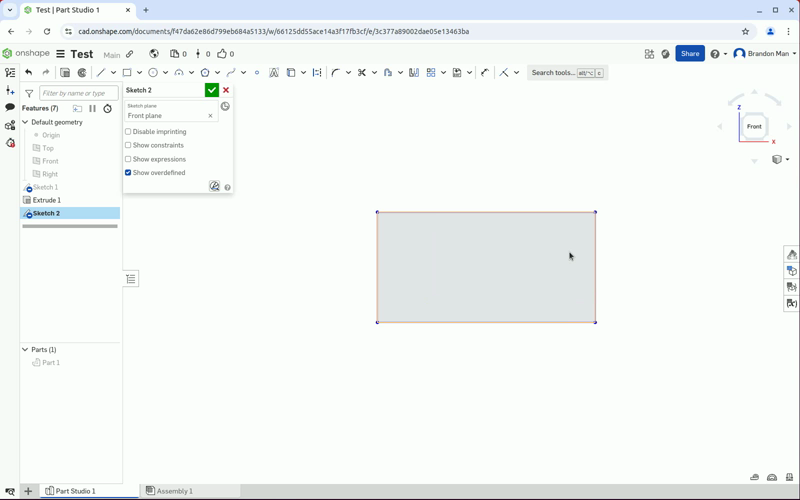
scroll(6)
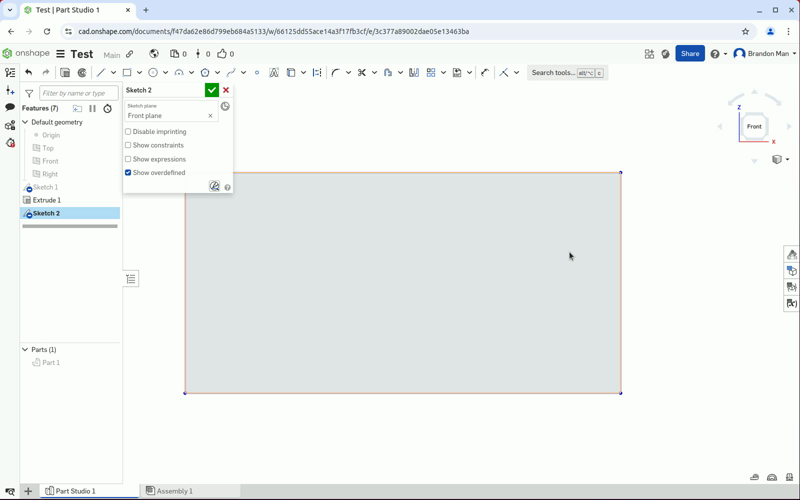
click(569, 251)
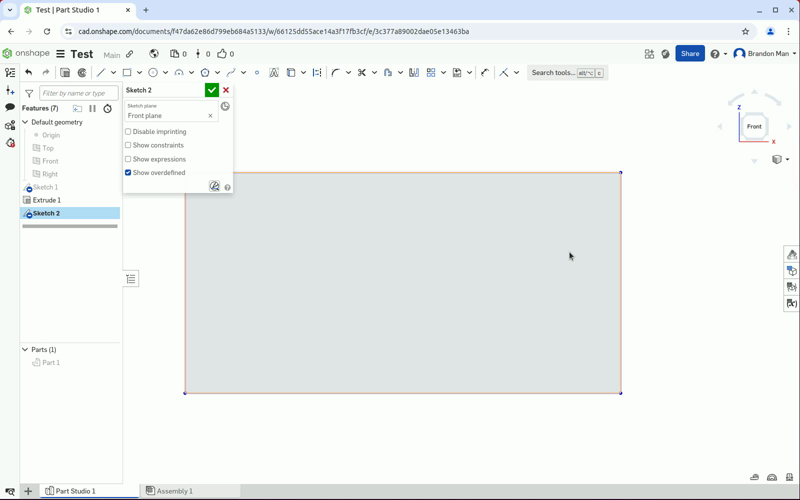
scroll(-6)
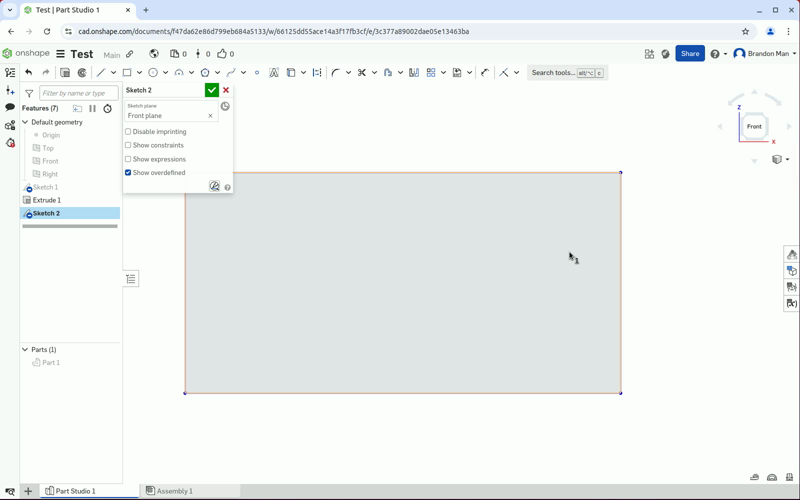
scroll(-6)
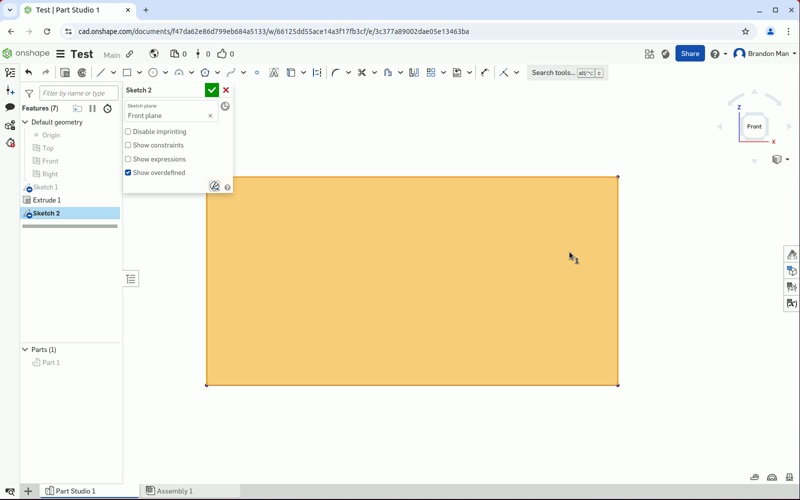
scroll(-6)
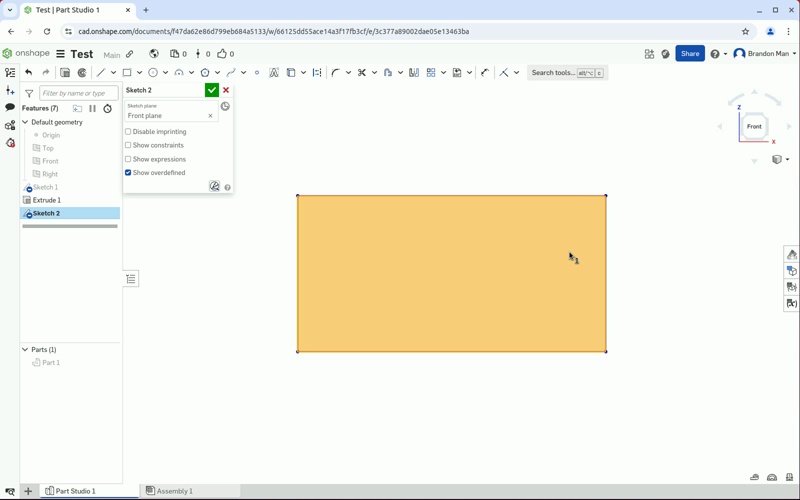
scroll(-6)
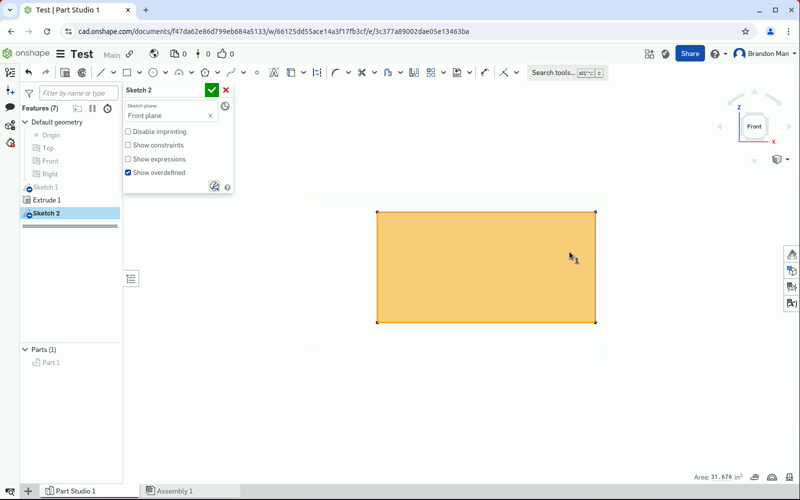
scroll(-6)
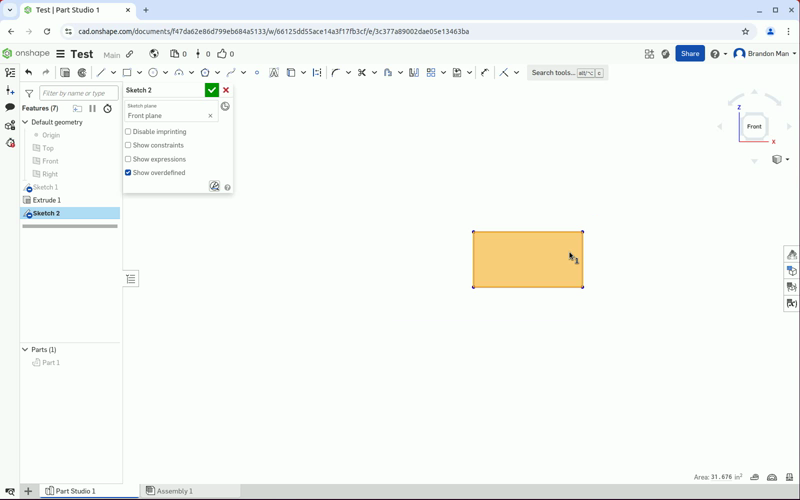
scroll(-6)
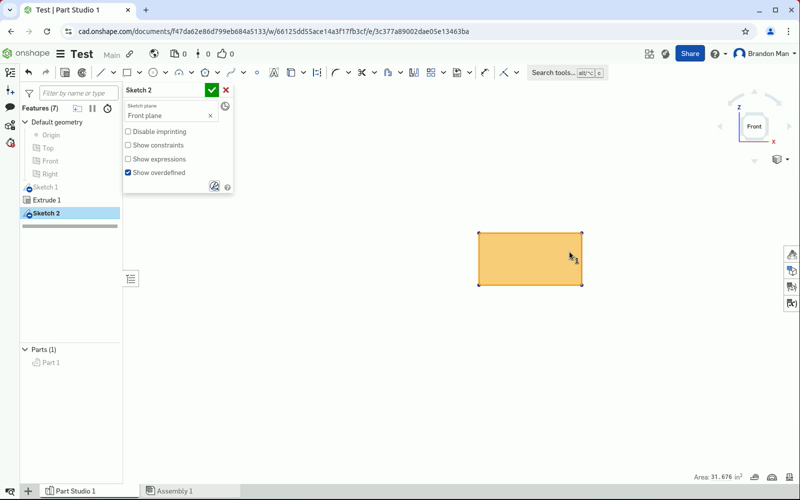
scroll(-6)
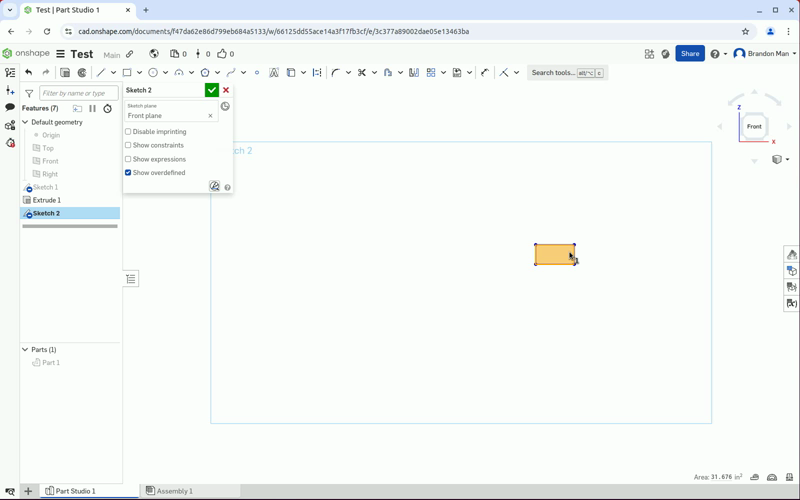
mouse_move(73, 352)
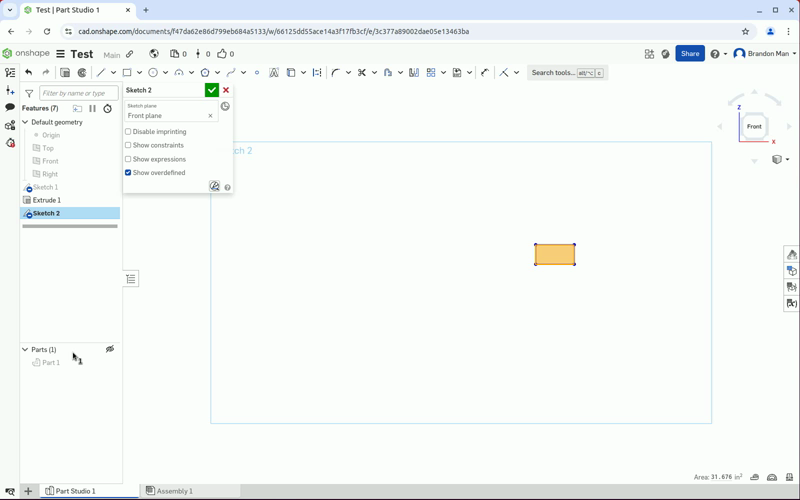
key(shift+y)
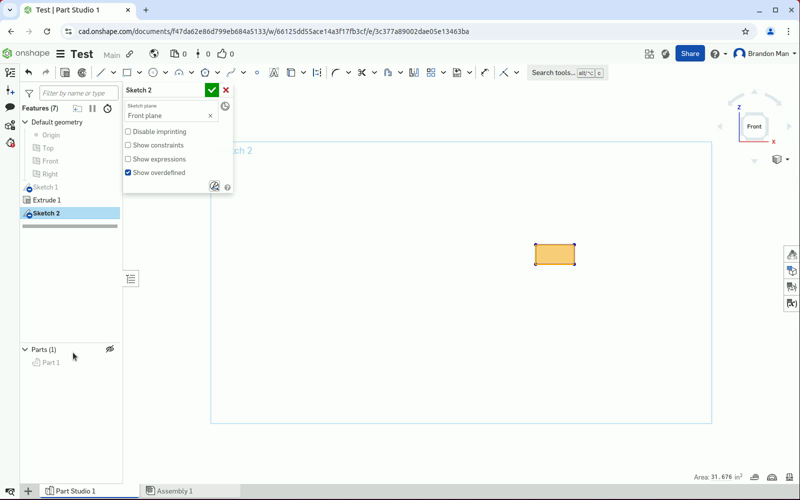
key(shift+e)
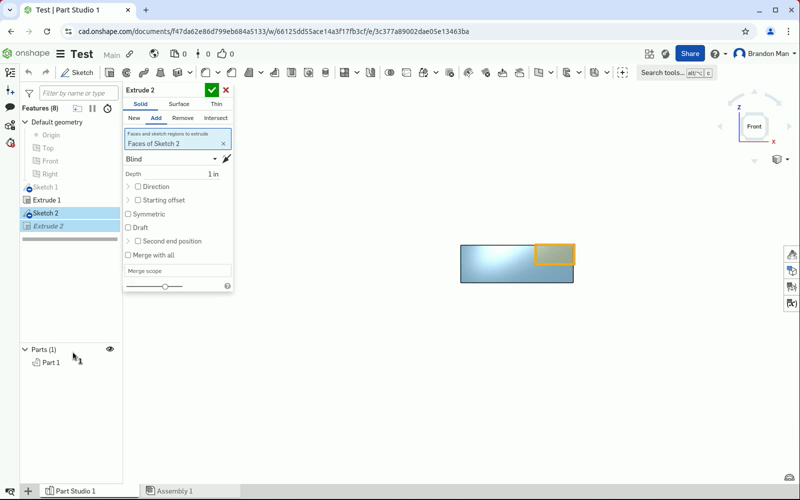
mouse_move(143, 106)
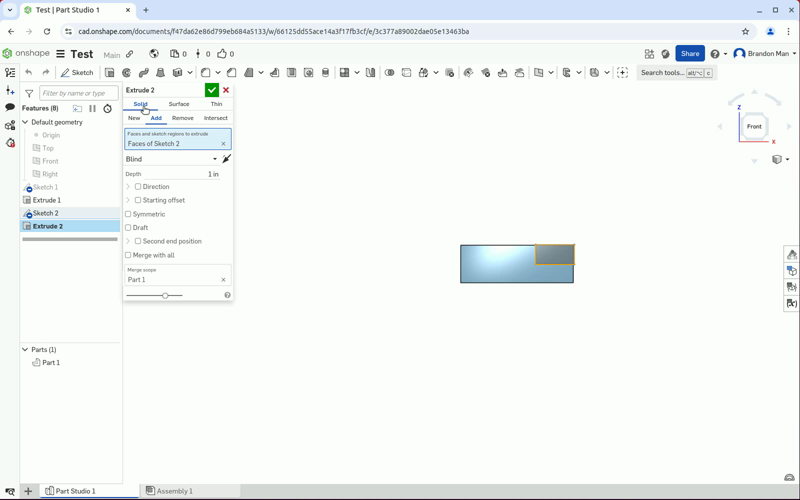
click(143, 106)
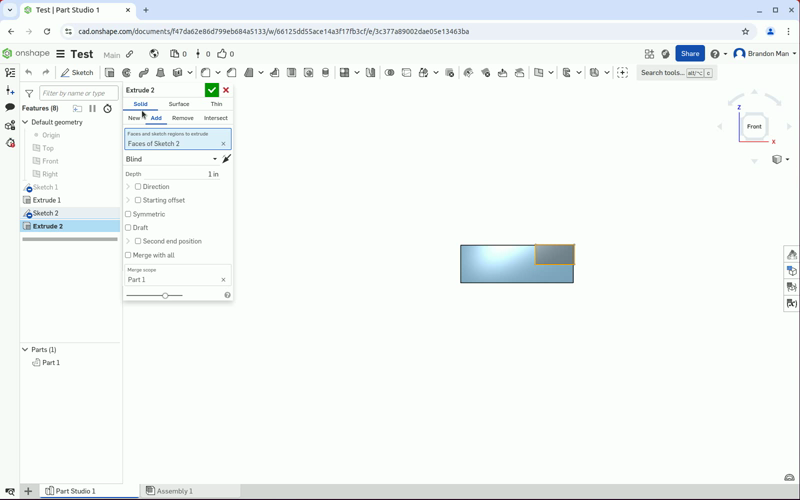
mouse_move(137, 120)
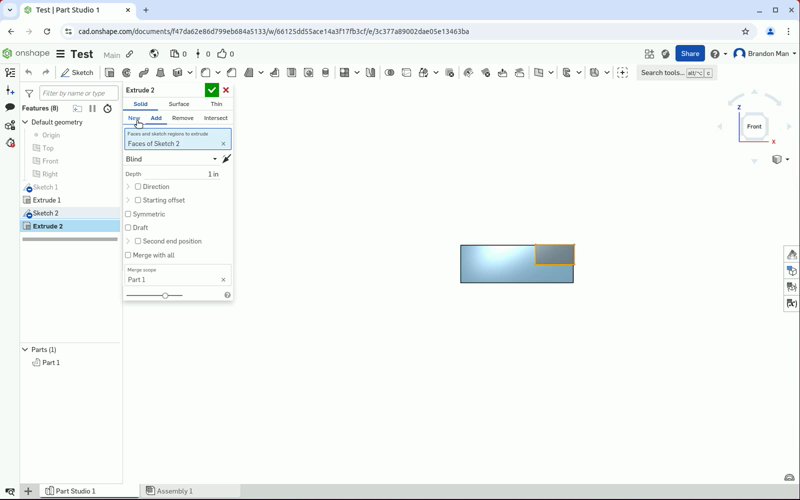
click(137, 120)
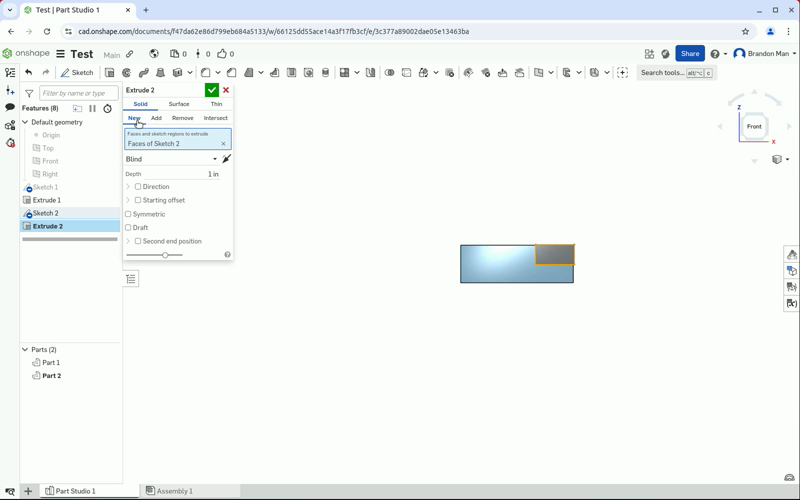
key(tab, 4)
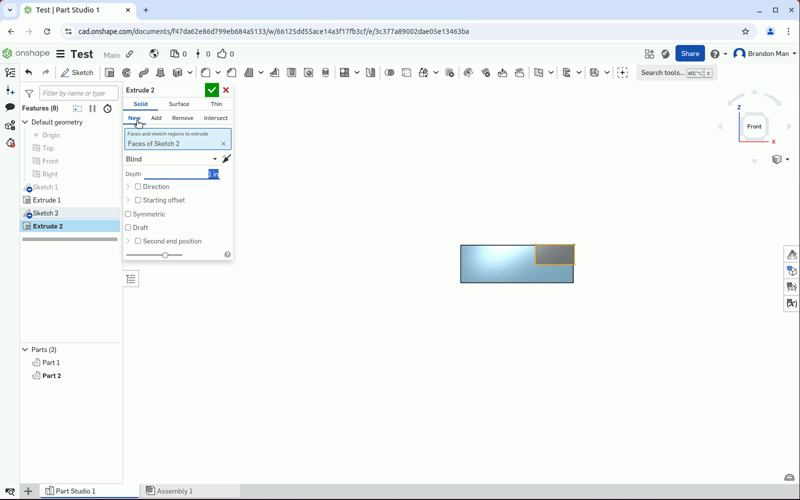
text(-5.055)
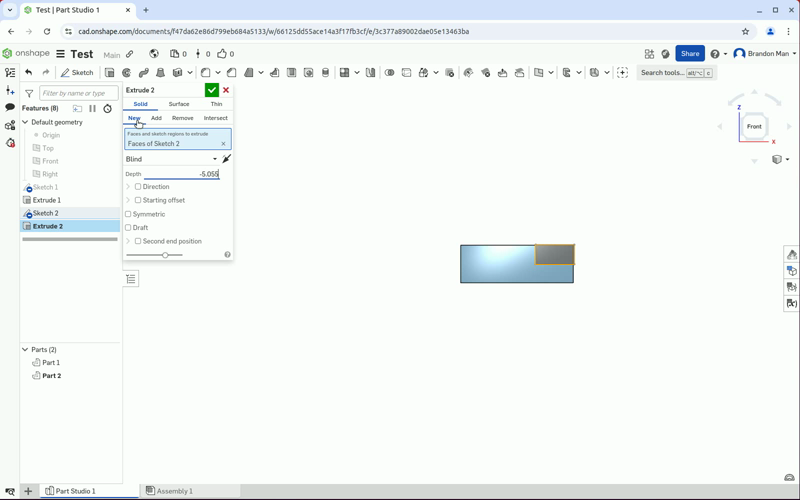
key(enter)
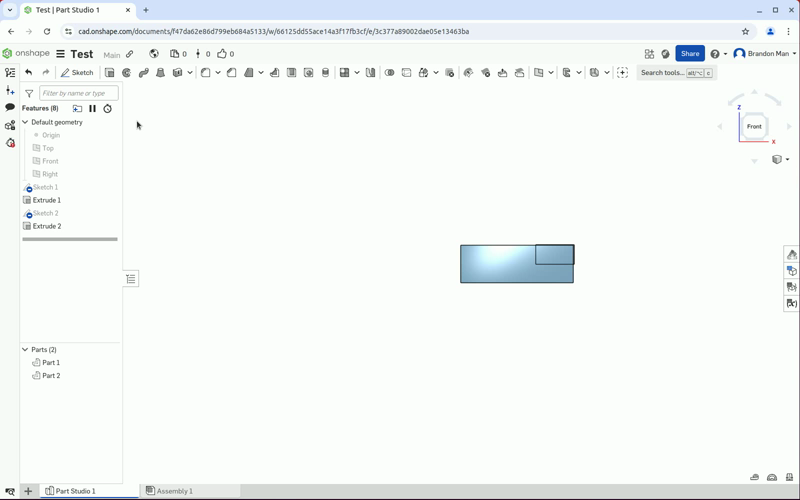
key(shift+h)
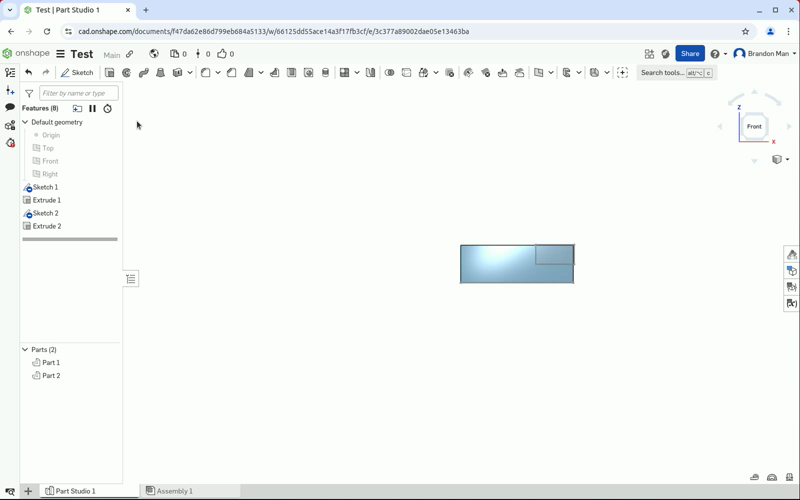
key(shift+h)
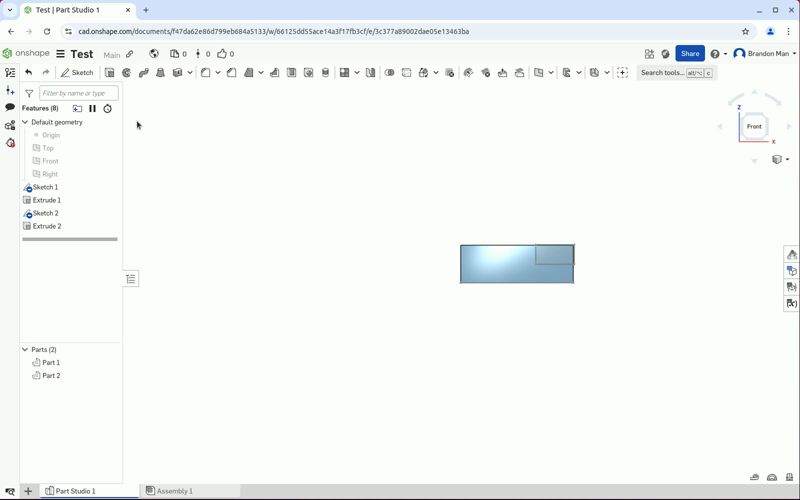
key(shift+7)
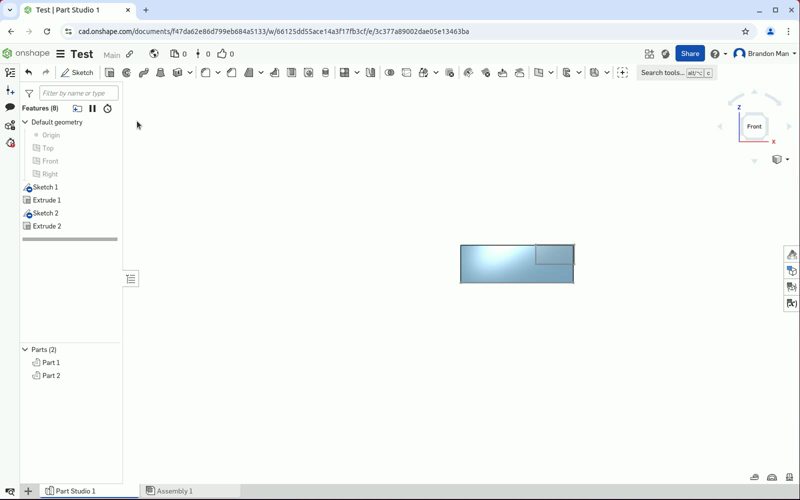
key(left, 2)
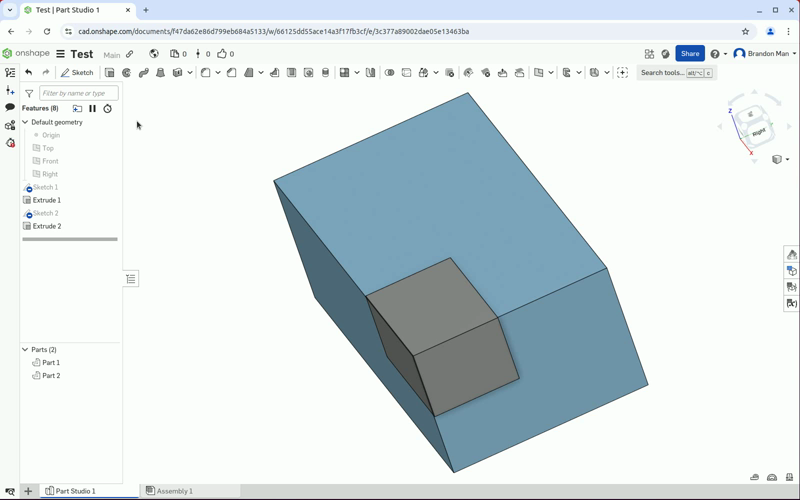
key(down, 2)
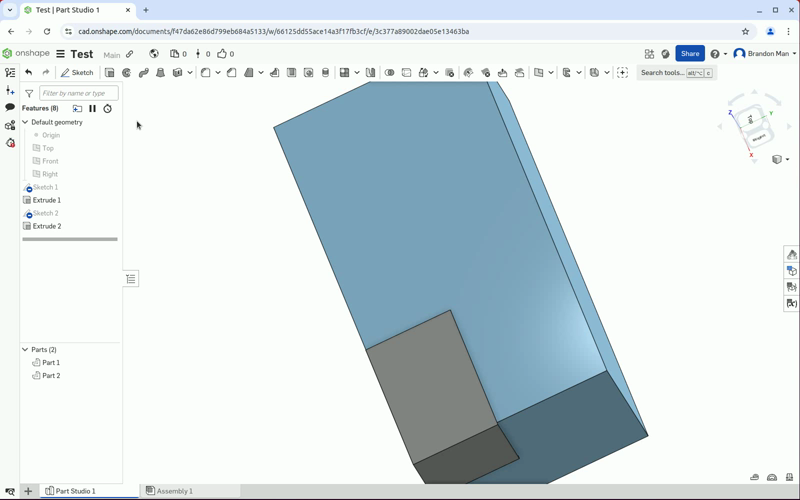
key(up, 2)
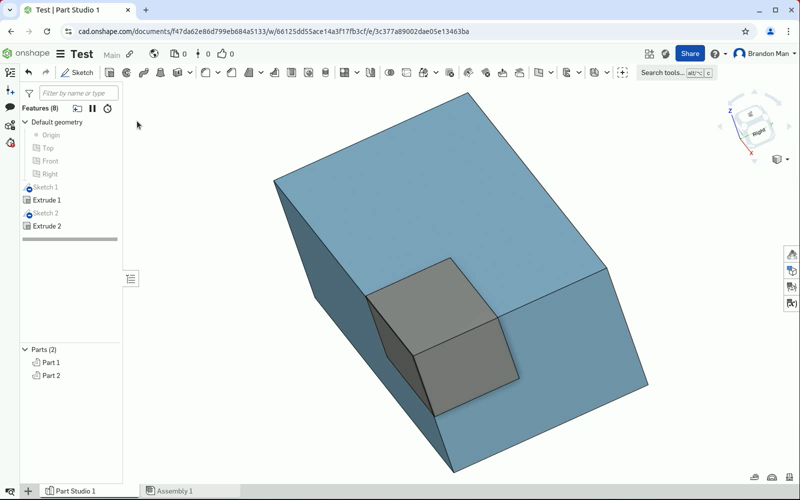
key(right, 2)
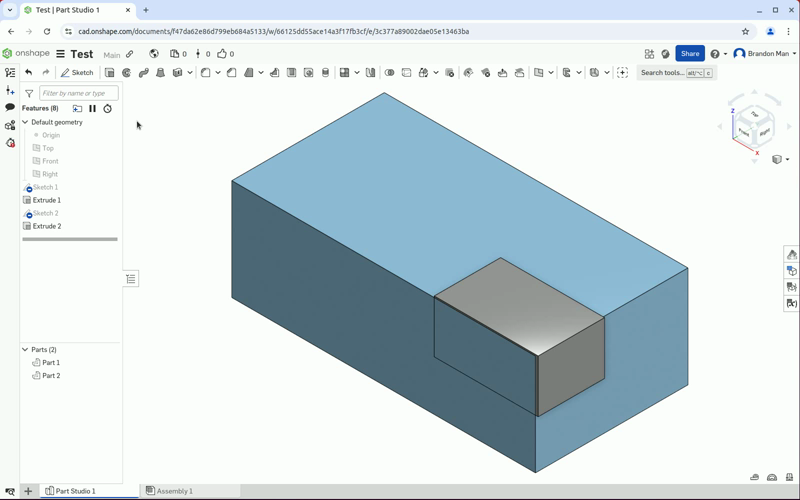
mouse_move(73, 189)
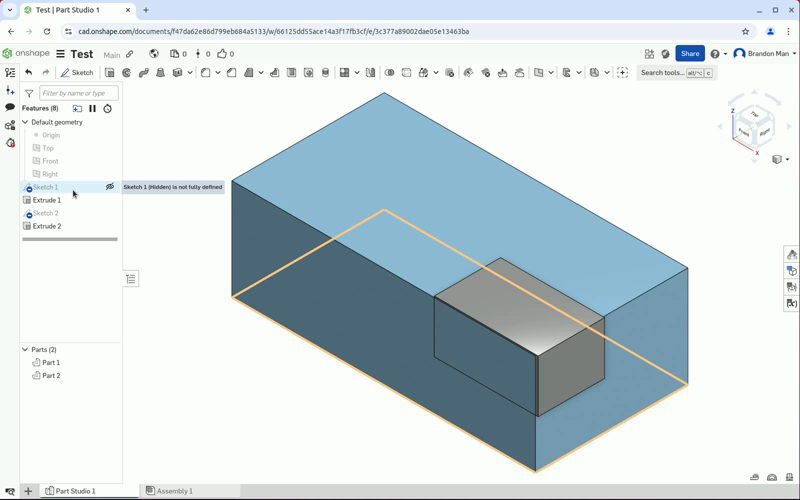
click(73, 189)